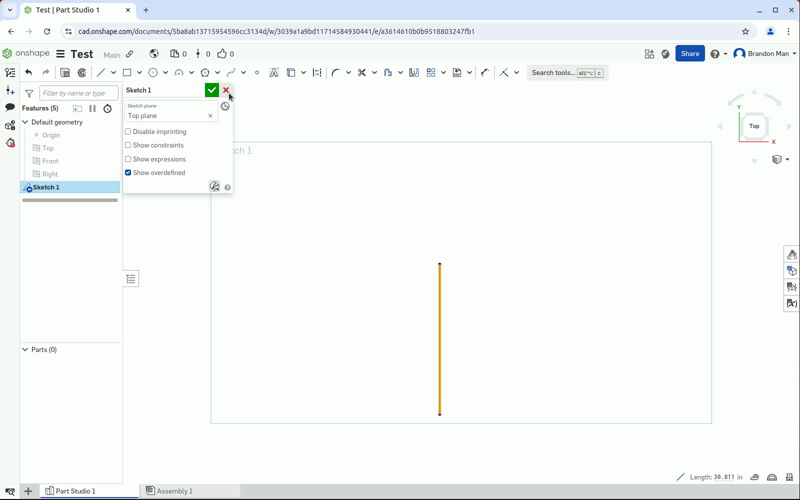
key(shift+h)
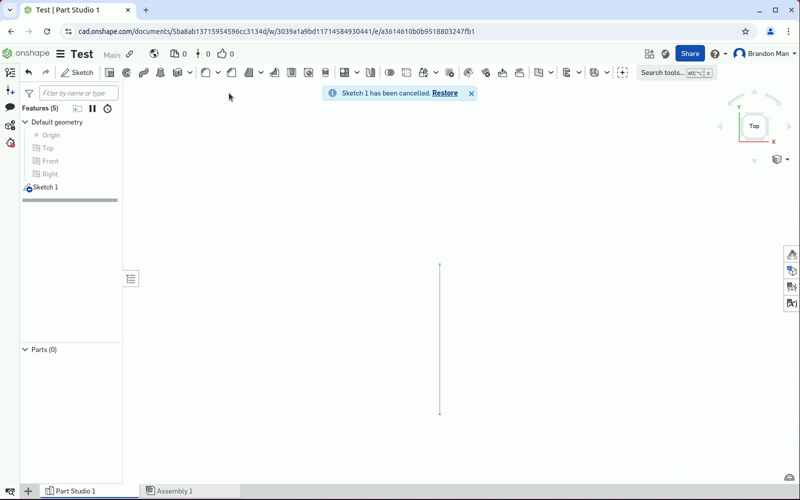
key(shift+s)
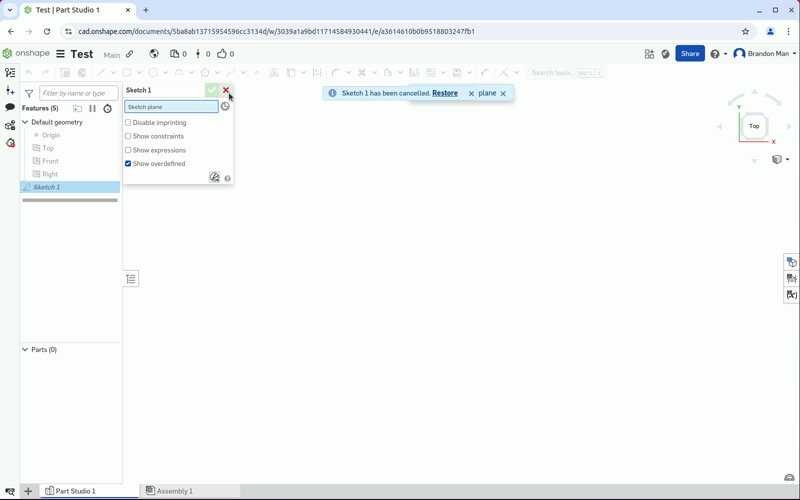
mouse_move(73, 150)
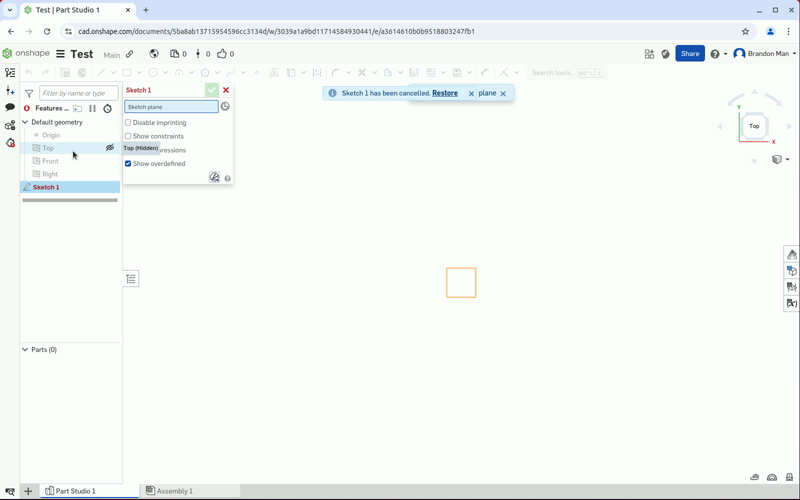
click(73, 150)
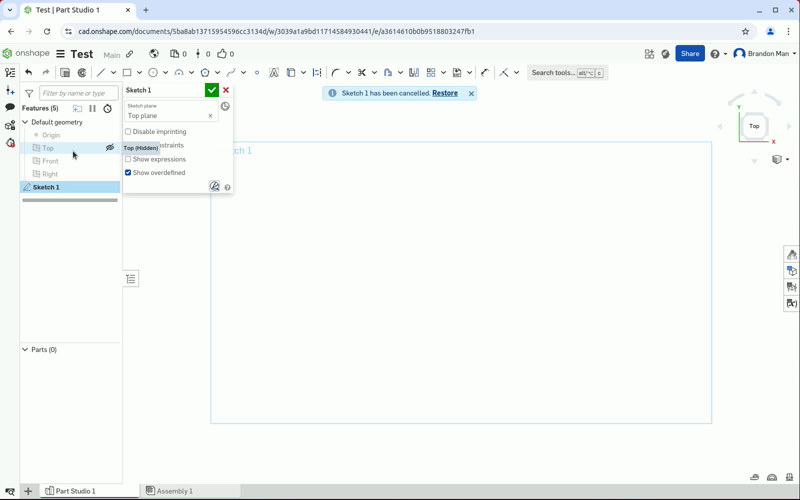
mouse_move(73, 352)
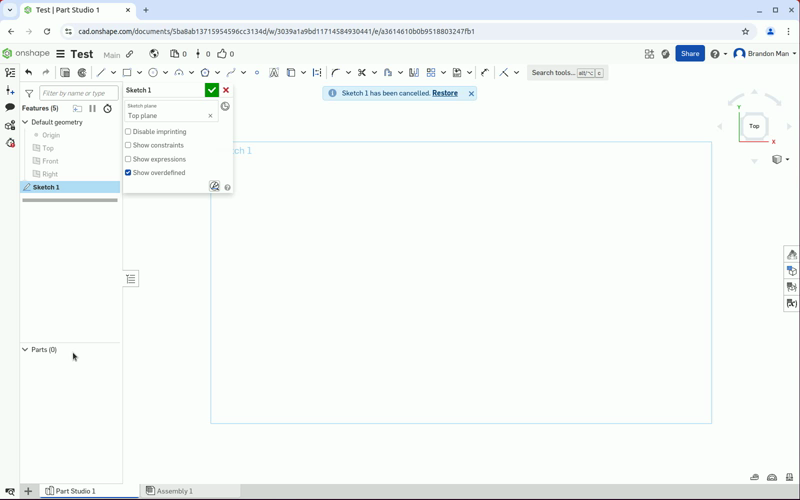
key(y)
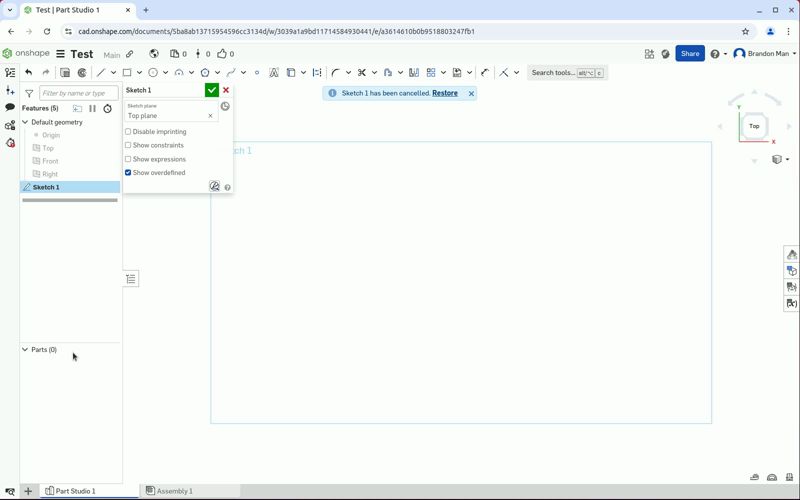
key(l)
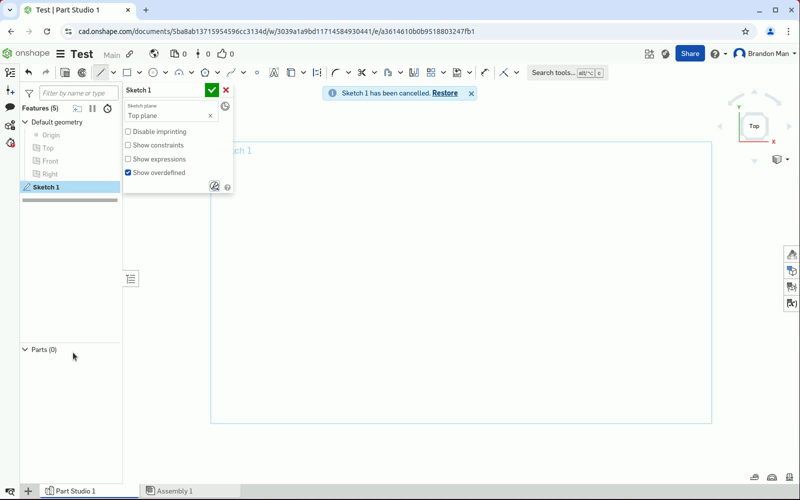
key_down(shift)
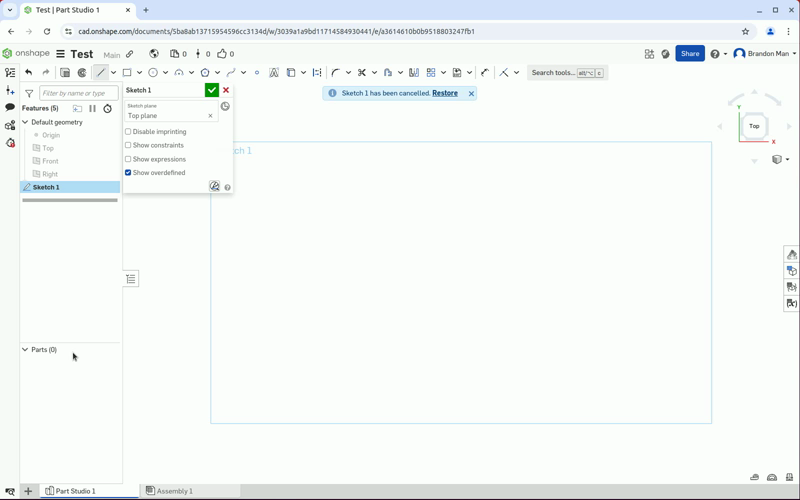
mouse_move(348, 351)
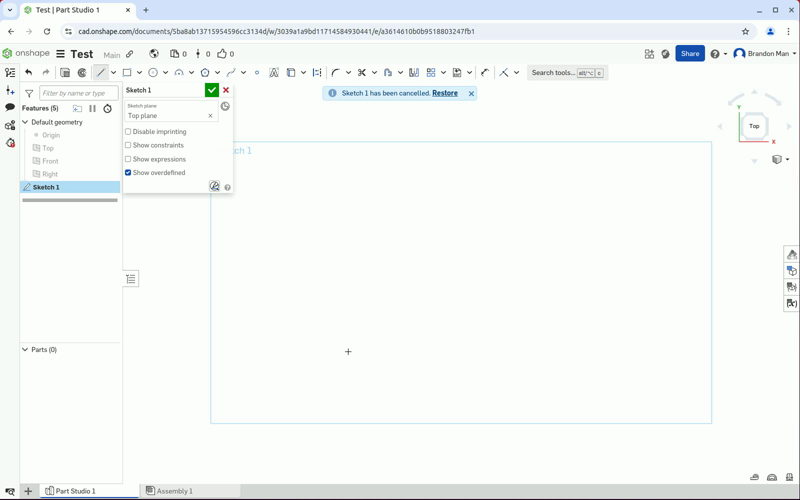
click(348, 351)
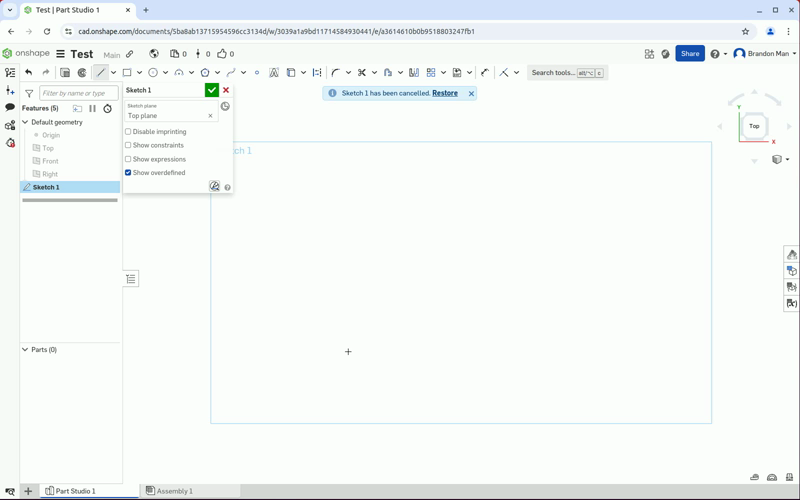
key_up(shift)
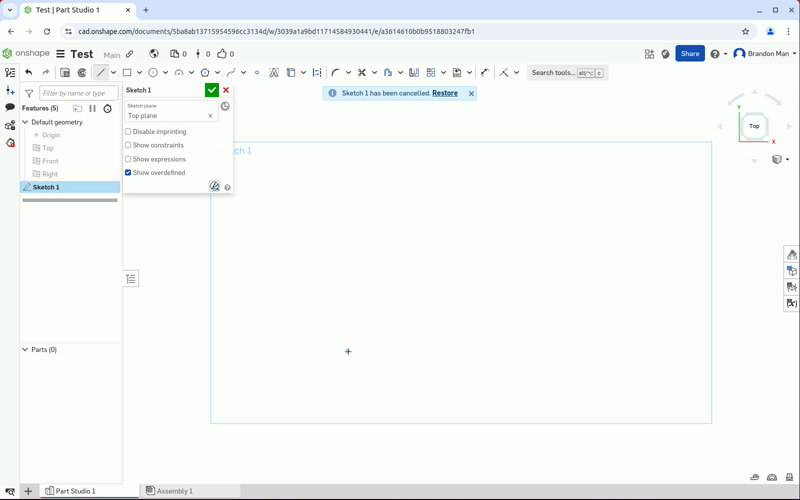
key_down(shift)
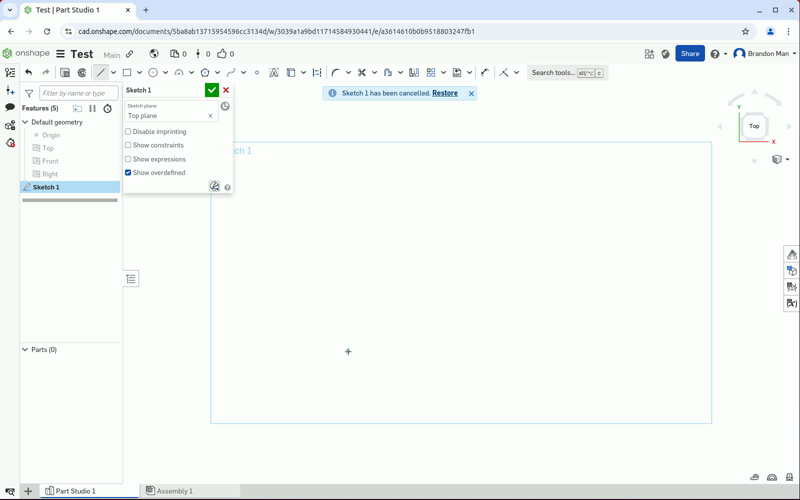
mouse_move(572, 351)
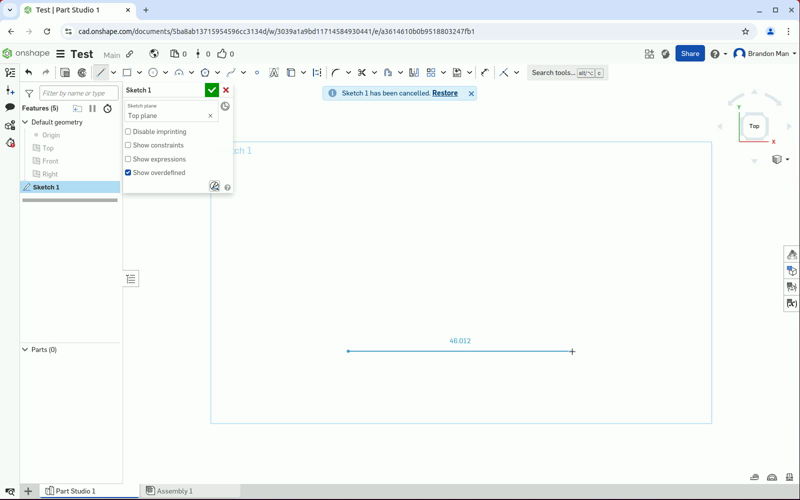
click(572, 351)
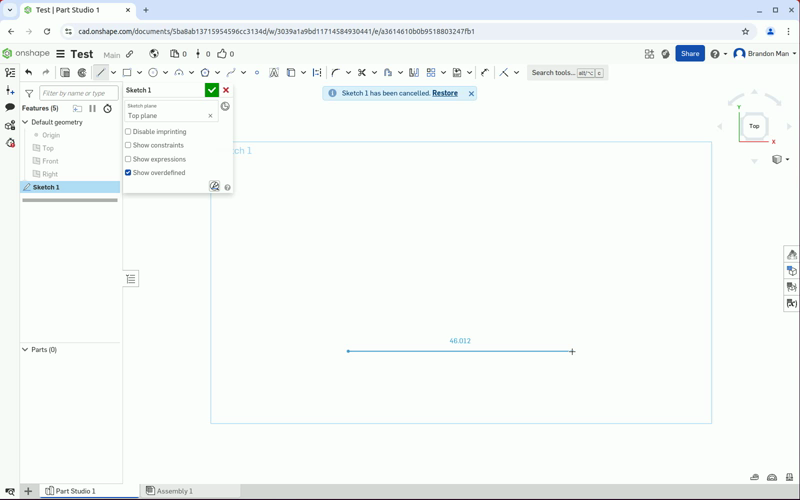
key_up(shift)
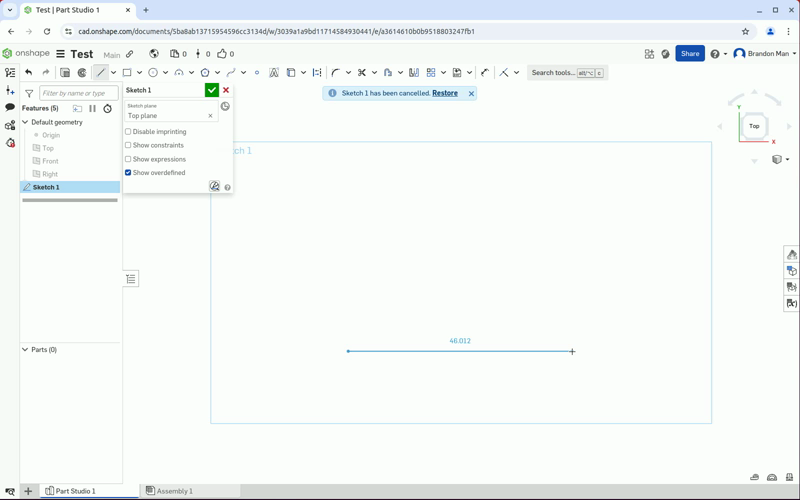
key_down(shift)
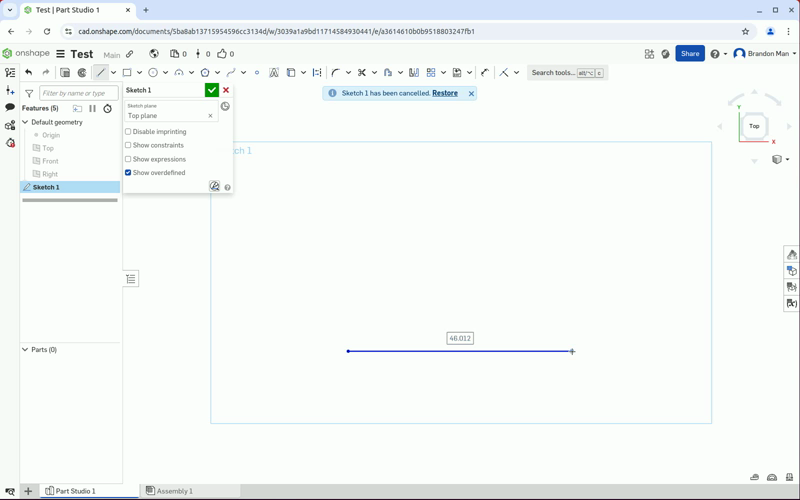
mouse_move(572, 216)
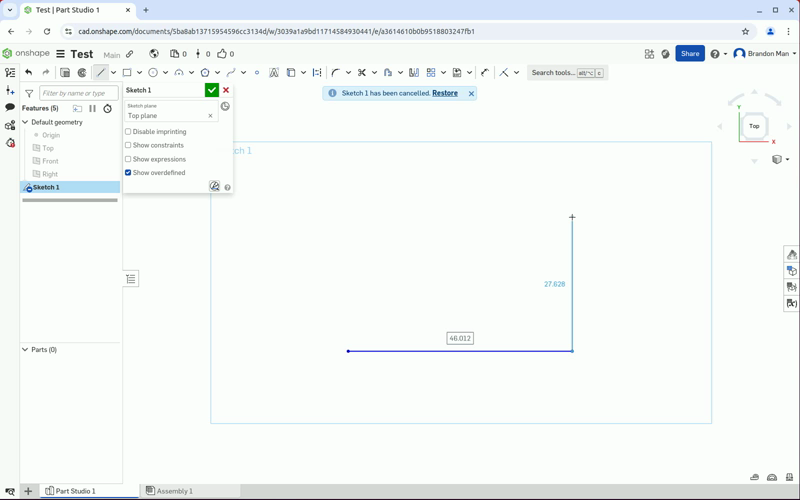
click(572, 216)
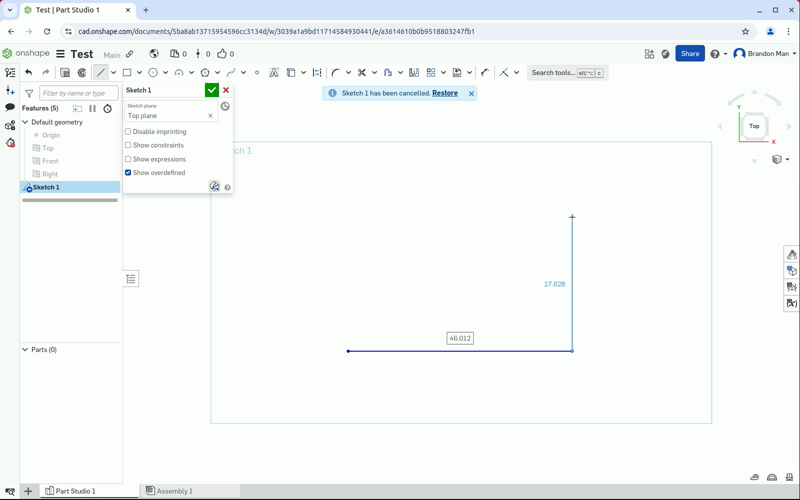
key_up(shift)
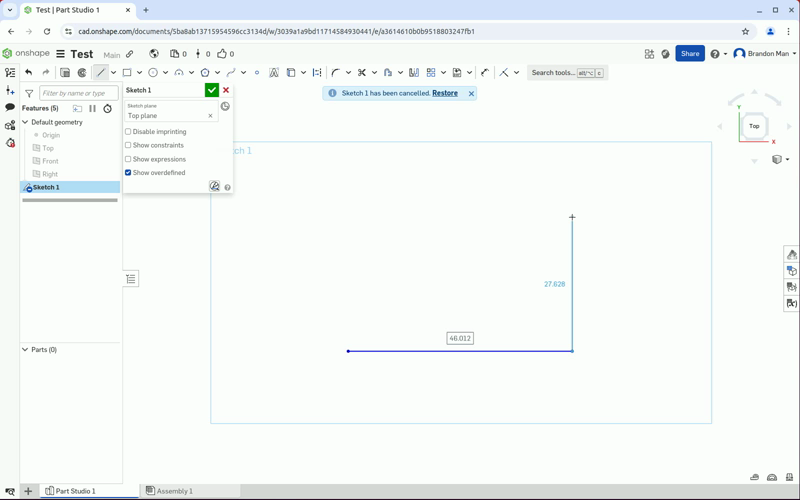
key_down(shift)
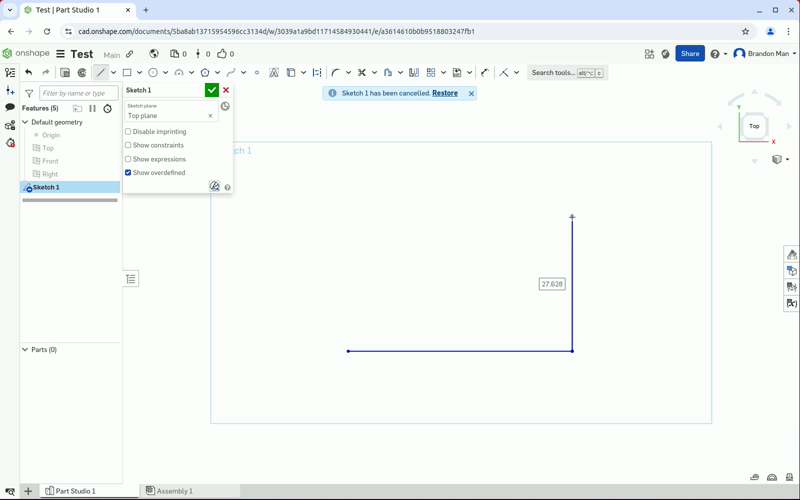
mouse_move(348, 216)
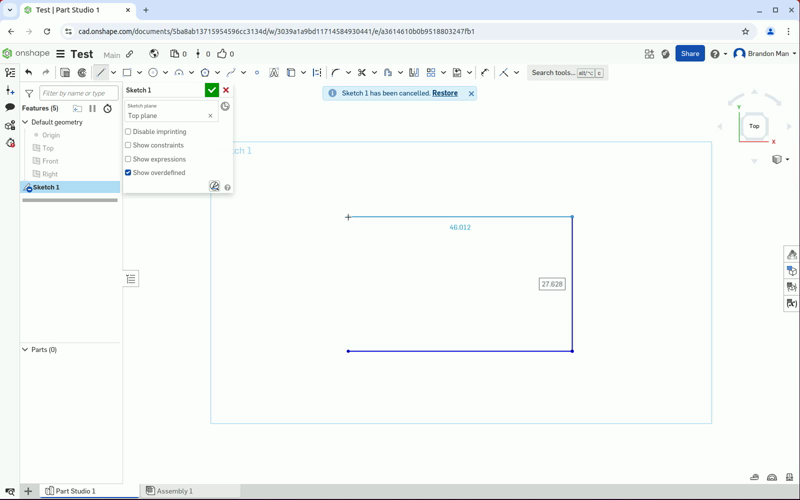
click(348, 216)
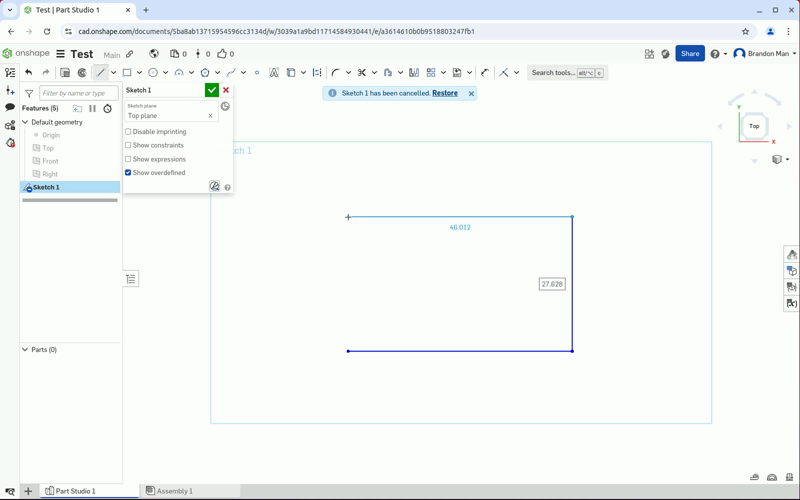
key_up(shift)
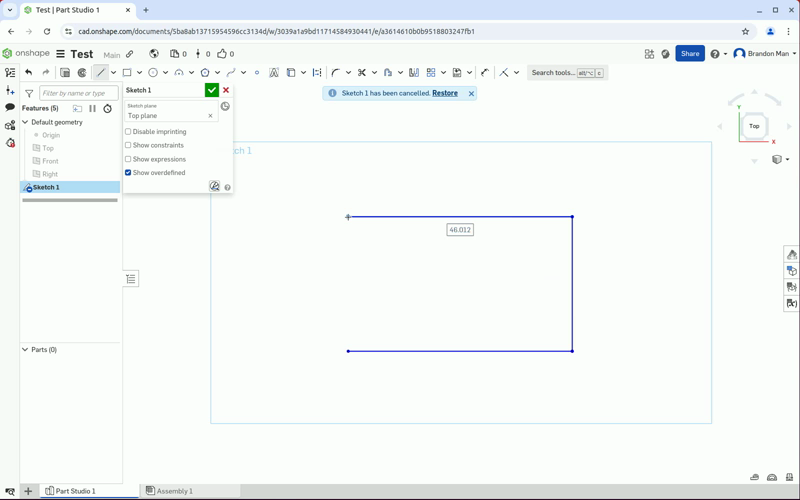
key_down(shift)
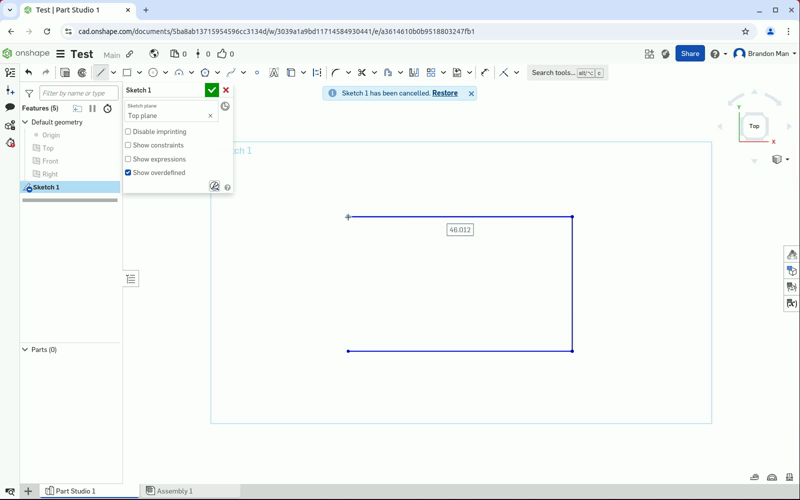
mouse_move(348, 351)
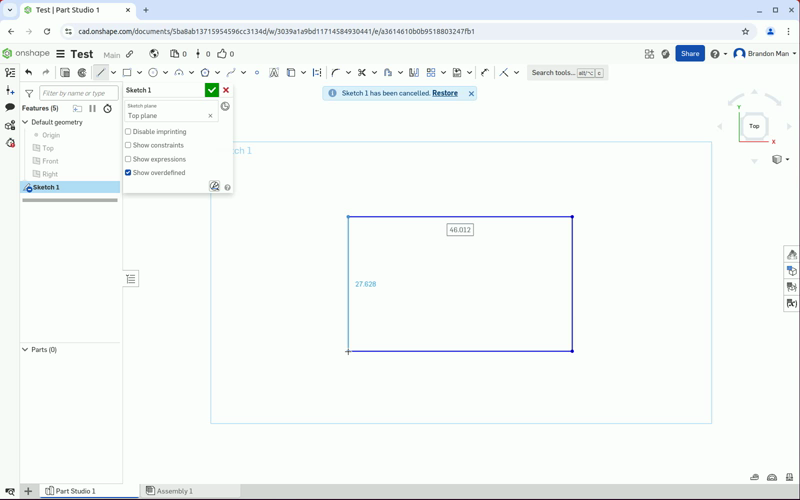
key_up(shift)
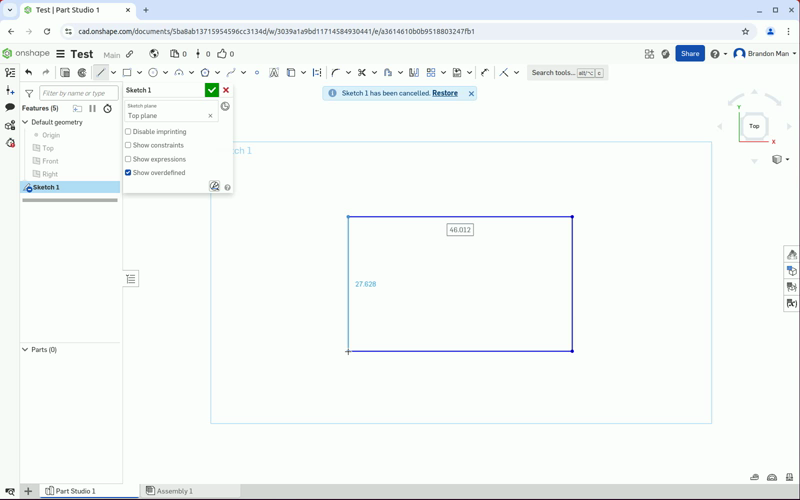
click(348, 351)
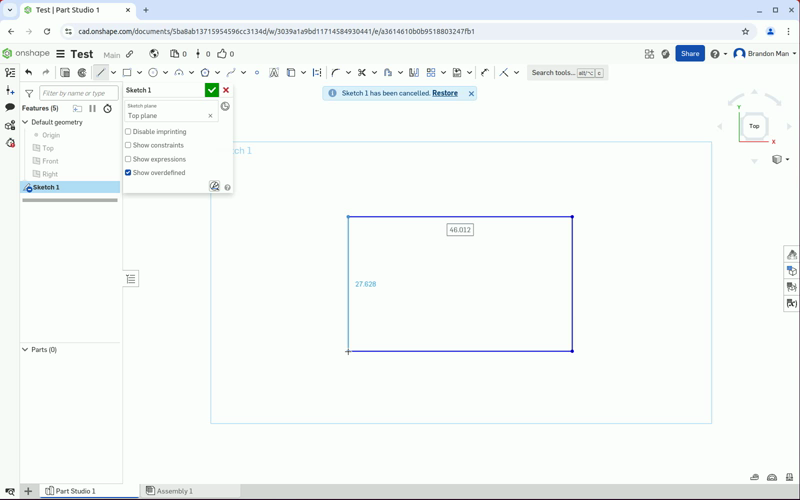
key(esc)
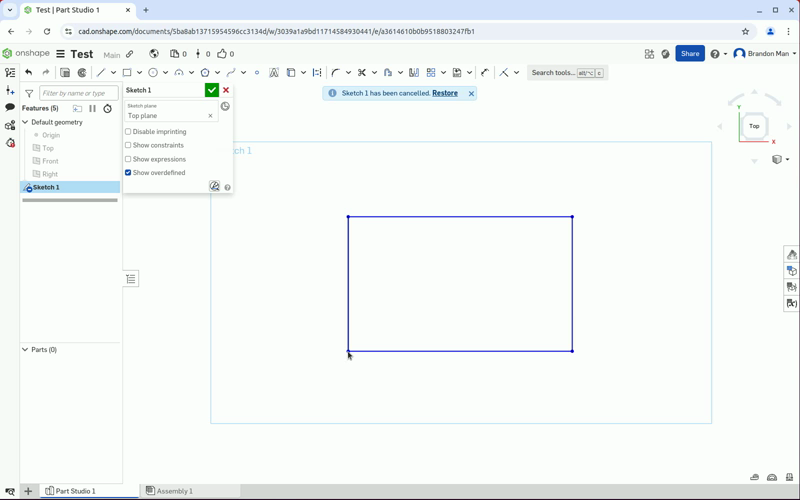
mouse_move(496, 247)
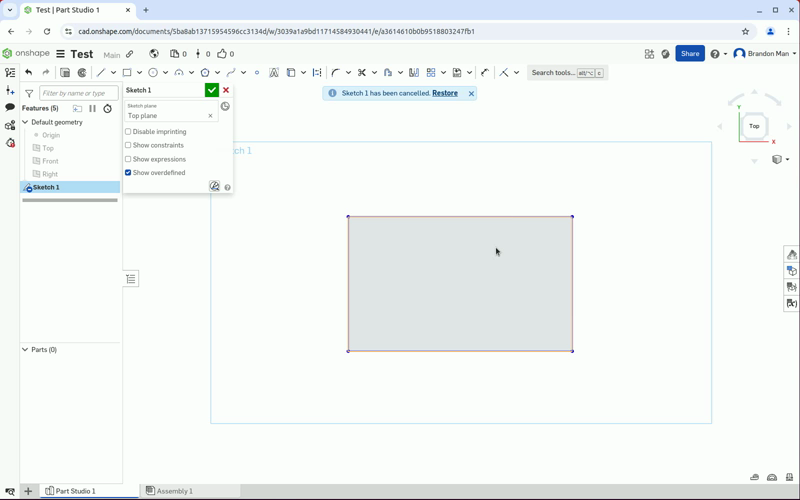
click(496, 247)
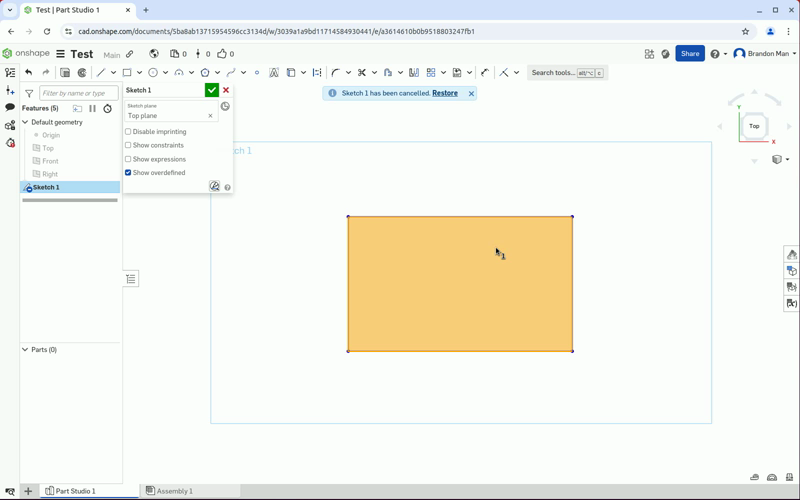
mouse_move(73, 352)
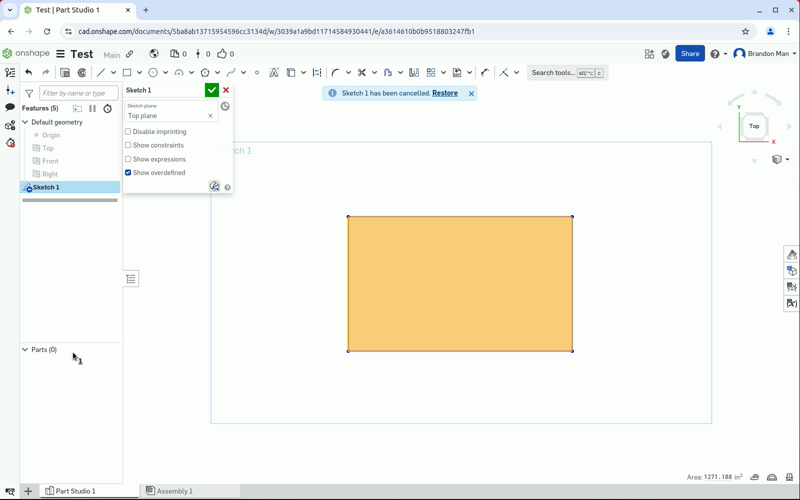
key(shift+y)
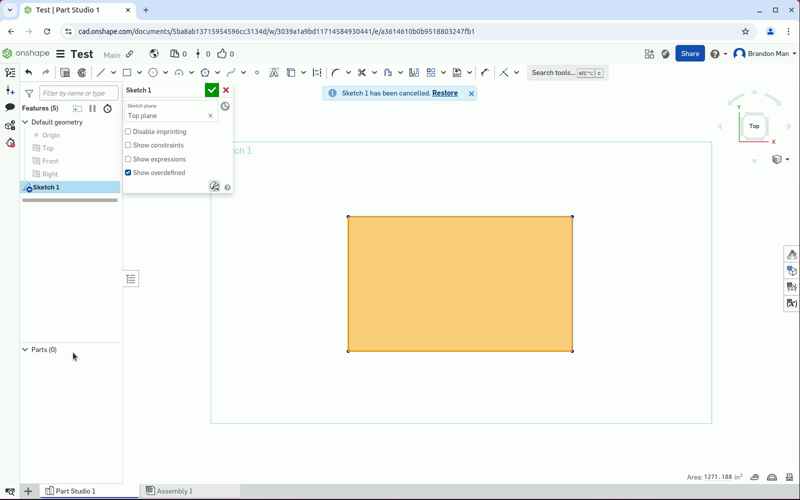
key(shift+e)
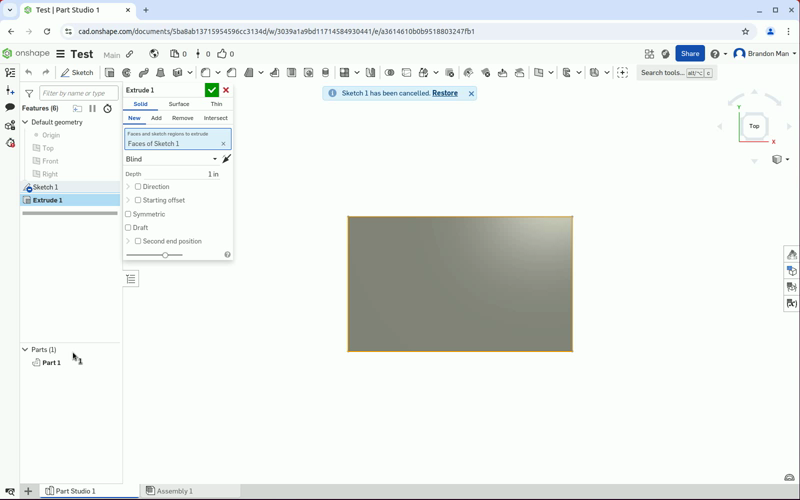
mouse_move(143, 106)
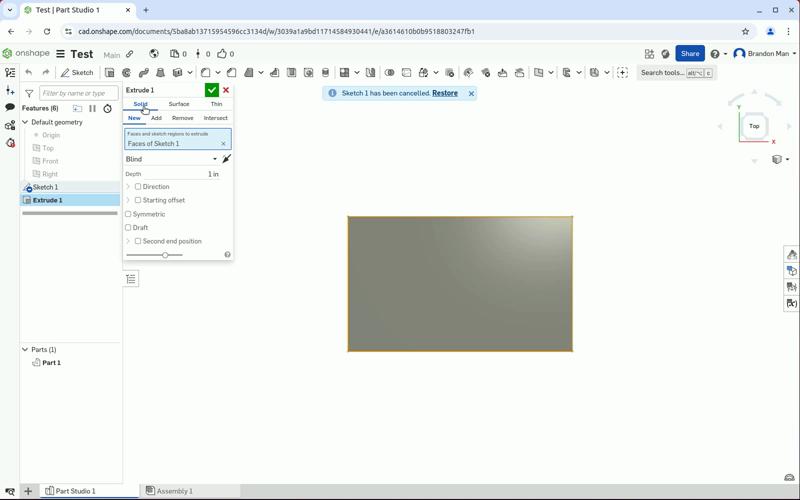
click(143, 106)
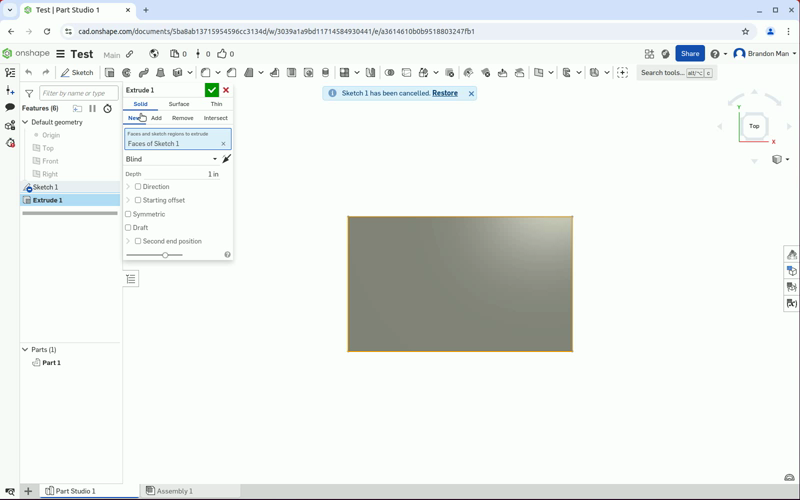
mouse_move(137, 120)
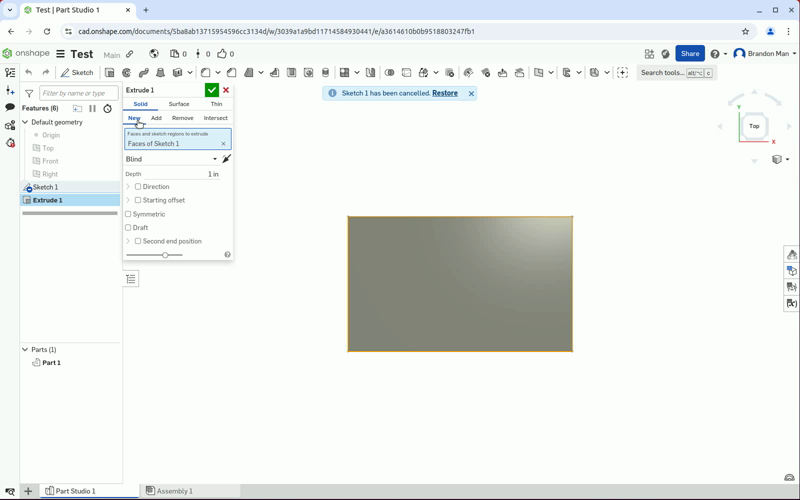
click(137, 120)
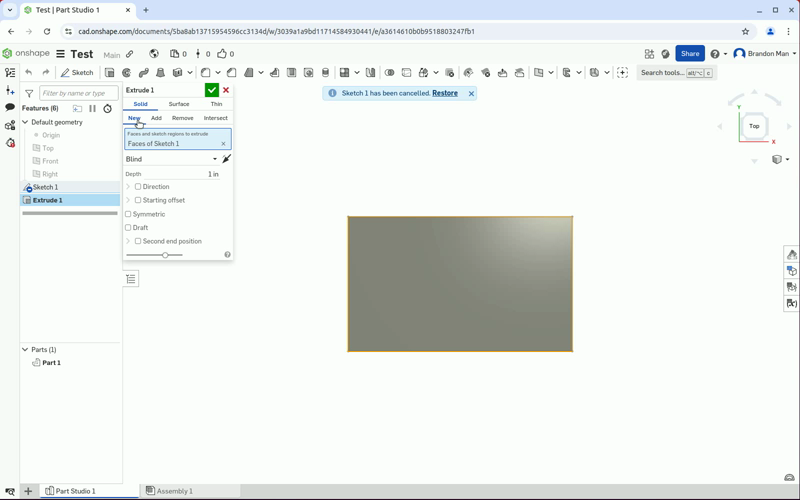
key(tab, 4)
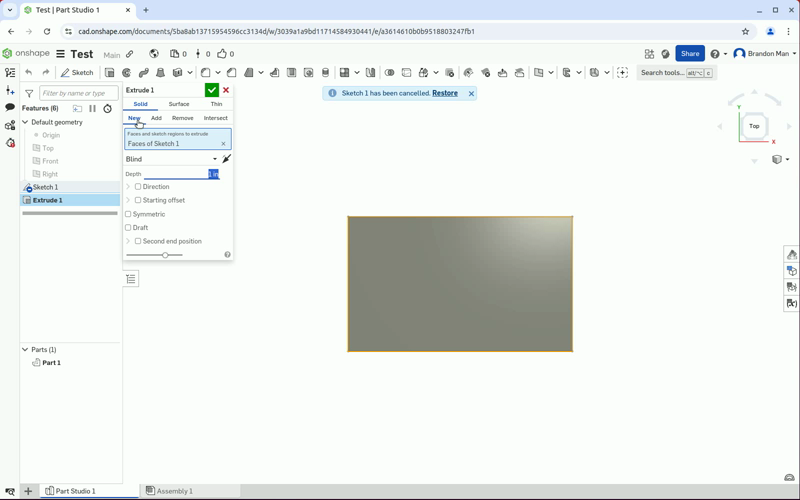
text(-1.926)
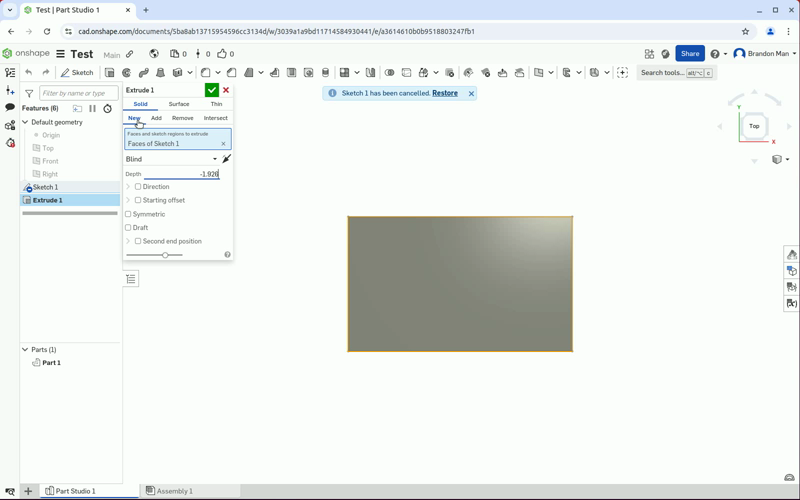
key(enter)
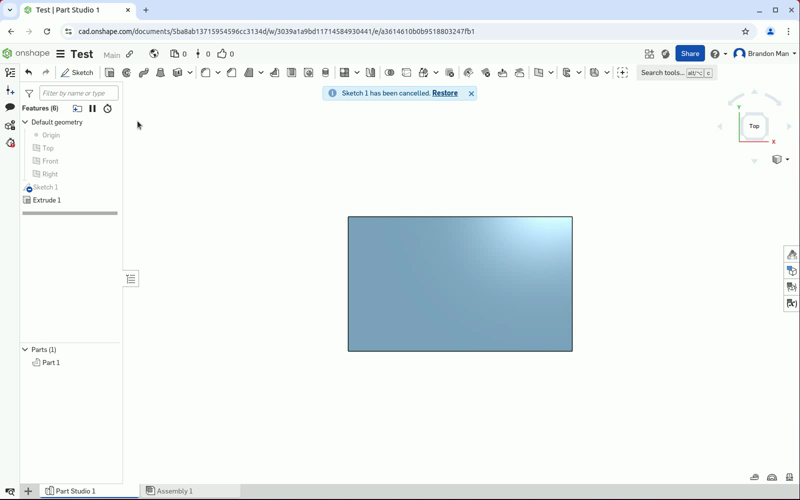
key(shift+h)
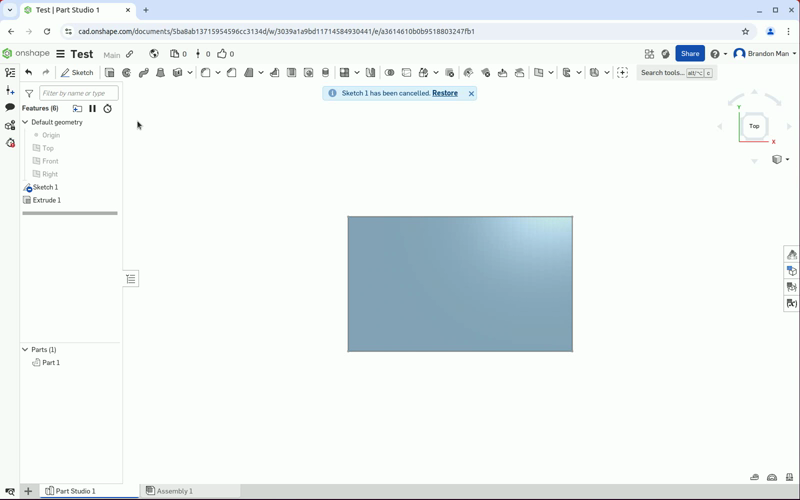
key(shift+h)
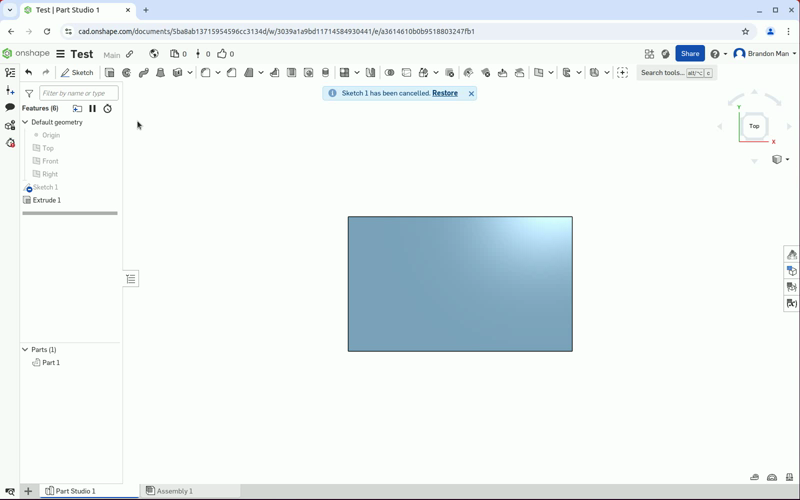
mouse_move(73, 189)
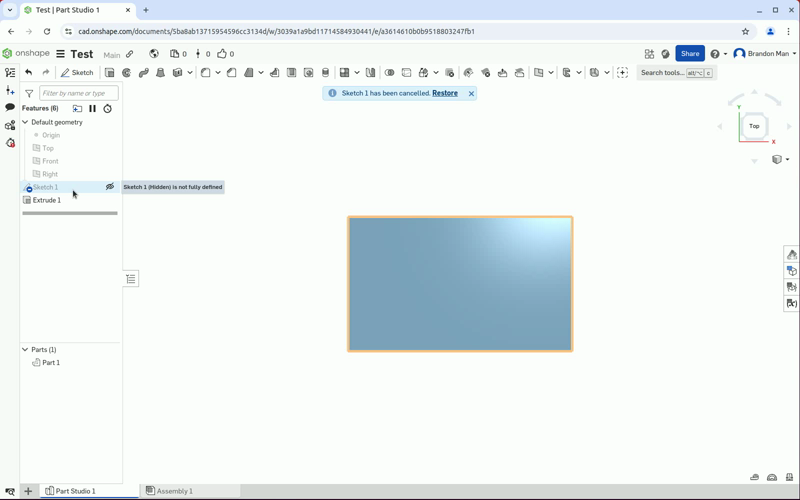
click(73, 189)
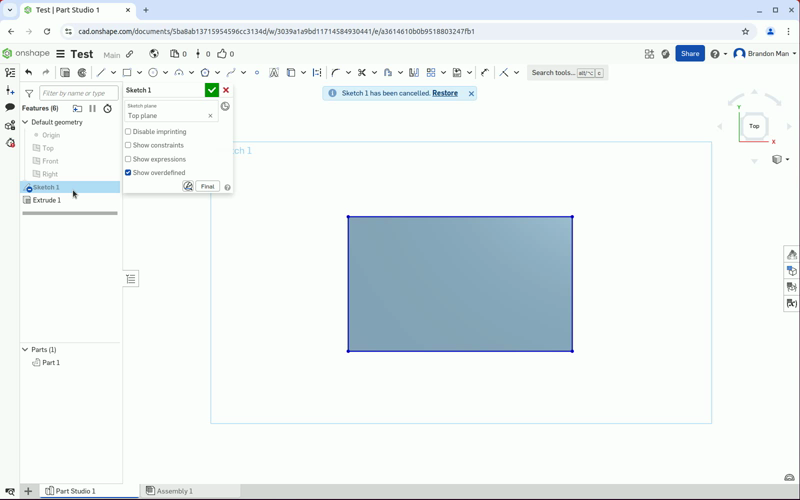
mouse_move(229, 92)
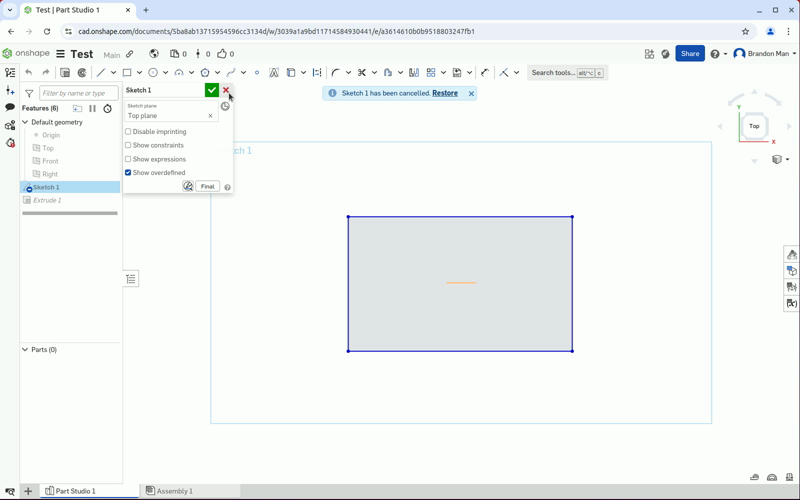
click(229, 92)
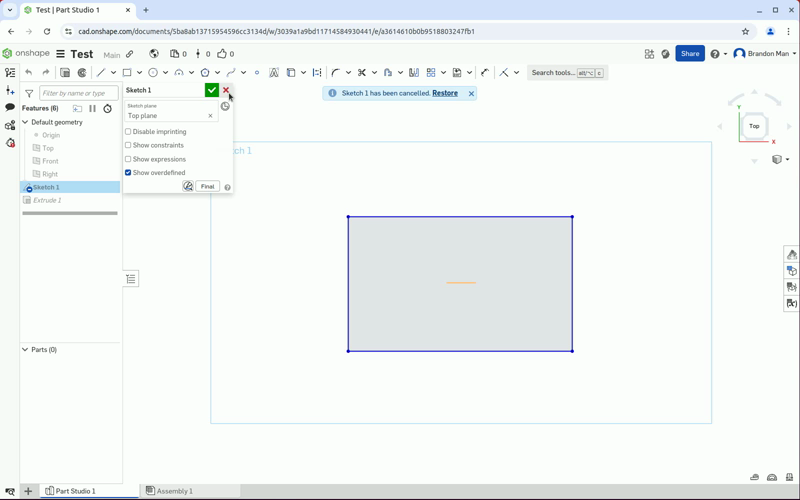
key(shift+s)
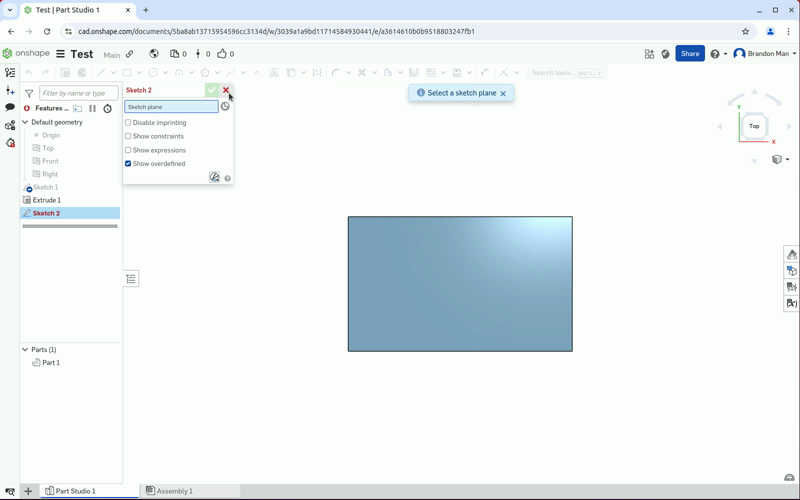
mouse_move(73, 150)
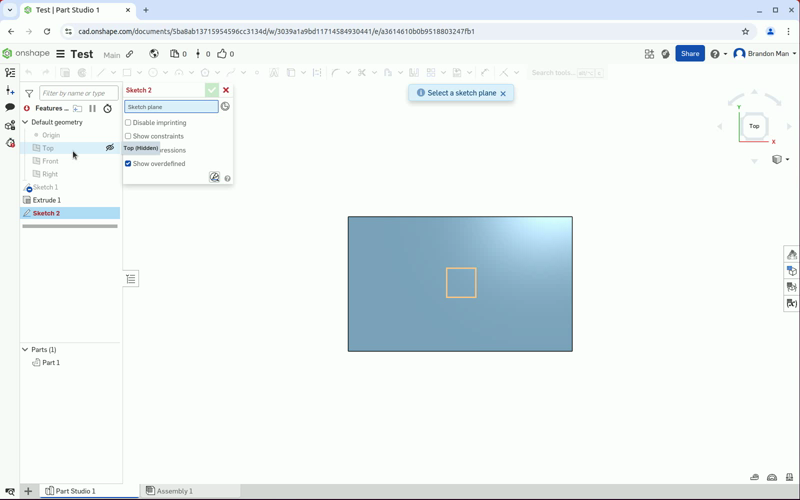
click(73, 150)
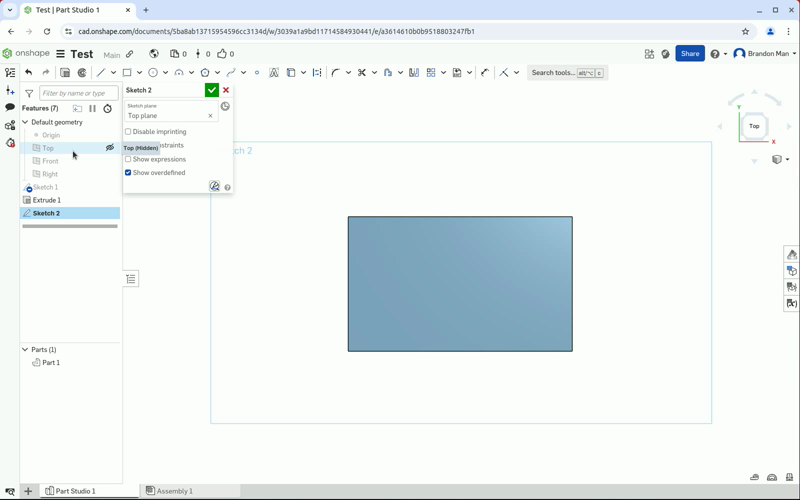
mouse_move(73, 352)
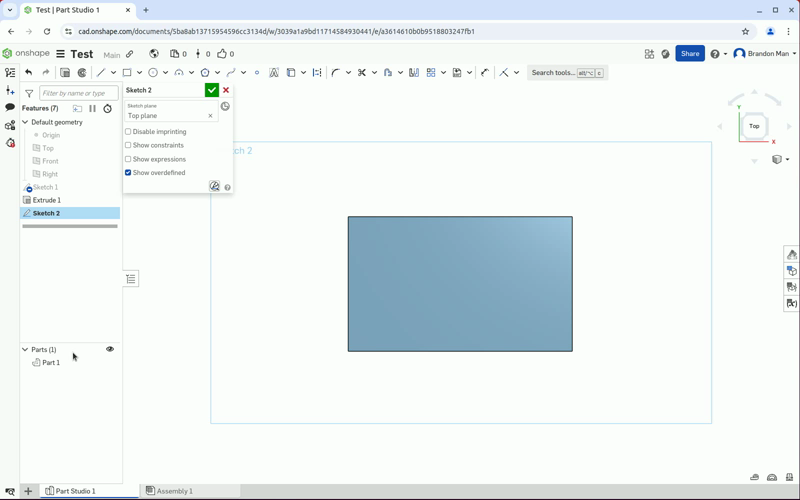
key(y)
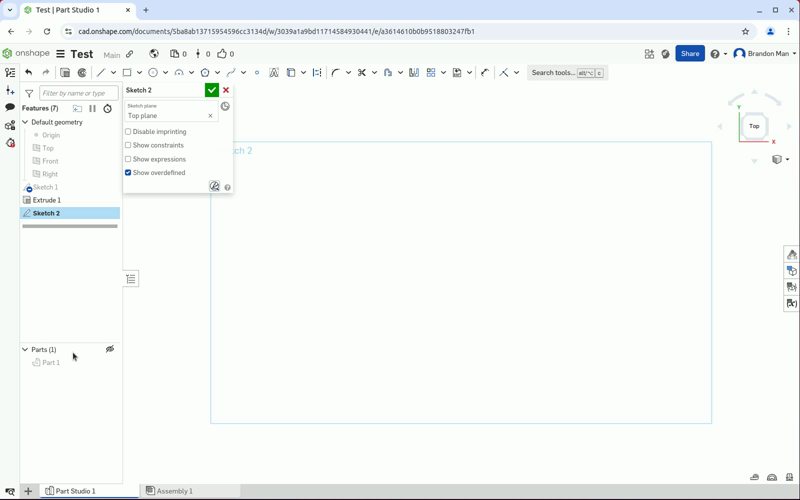
key(c)
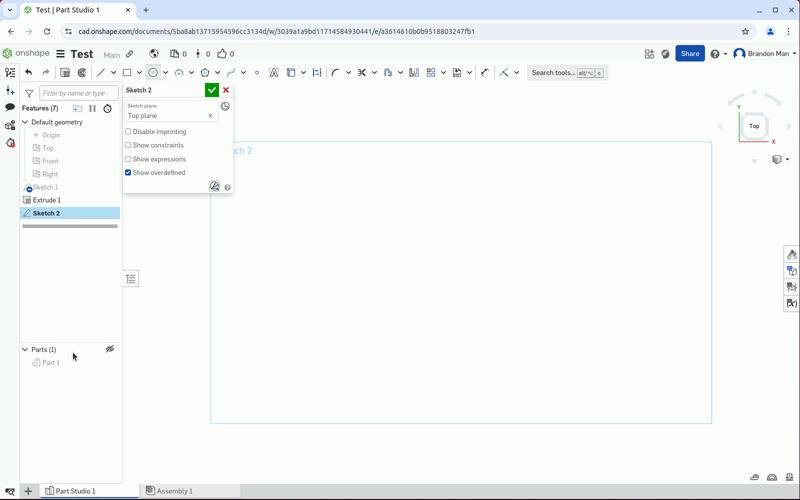
key_down(shift)
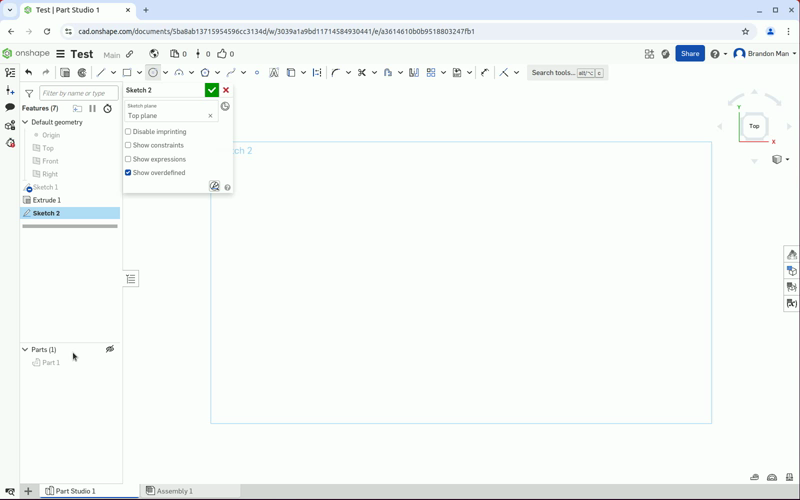
mouse_move(440, 309)
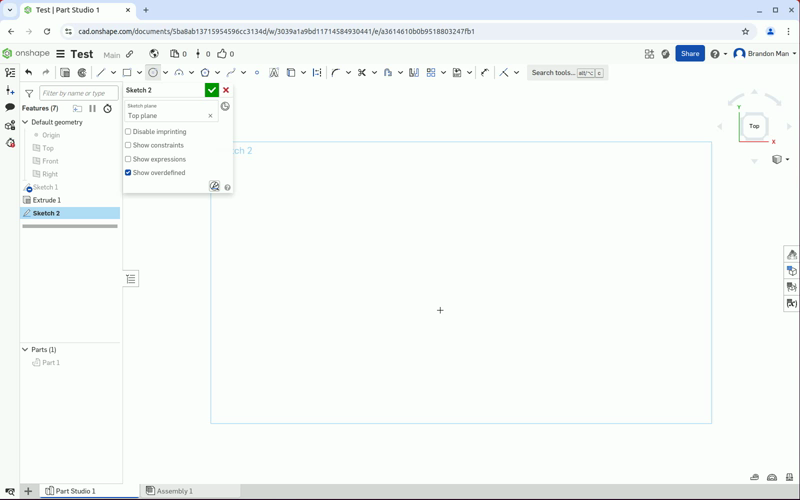
click(440, 309)
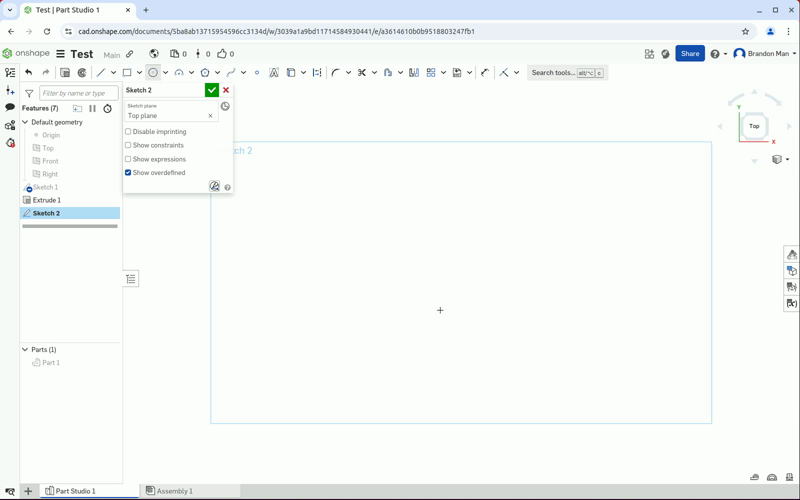
key_up(shift)
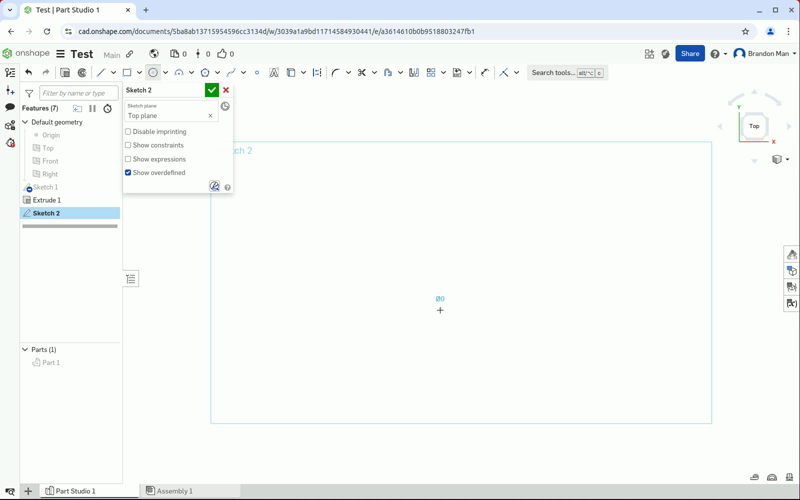
mouse_move(467, 309)
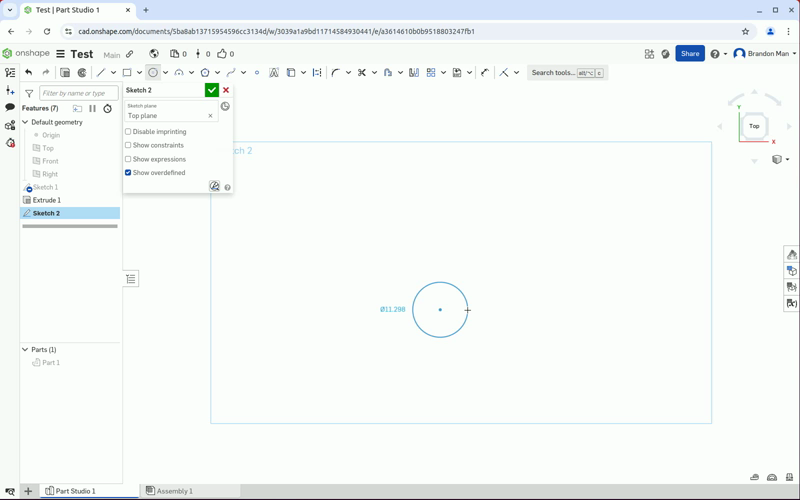
click(467, 309)
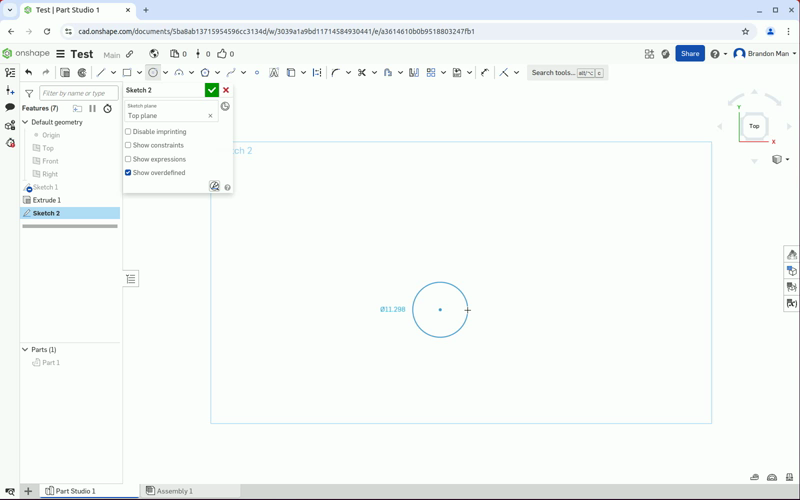
key(esc)
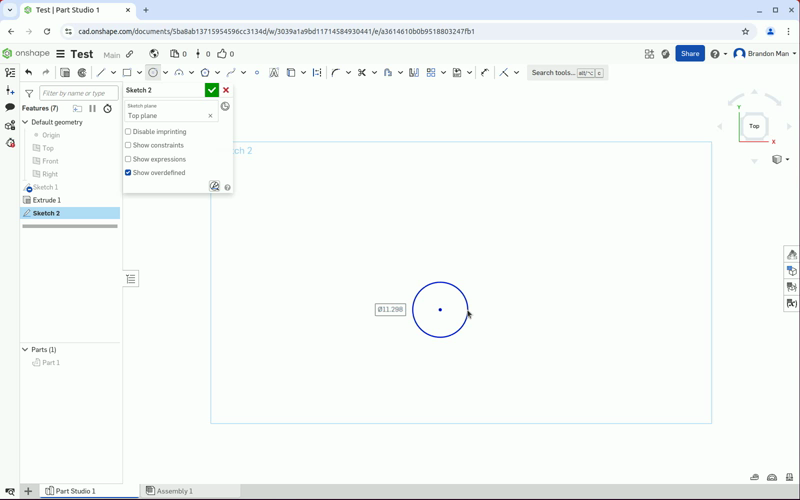
mouse_move(423, 302)
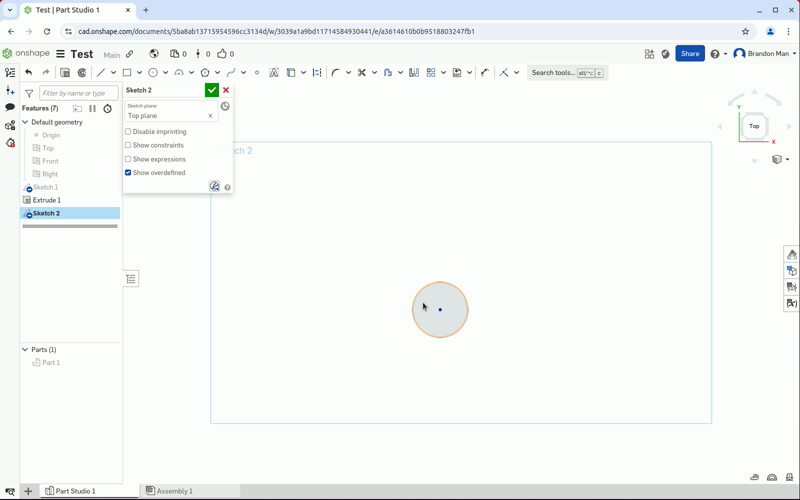
click(423, 302)
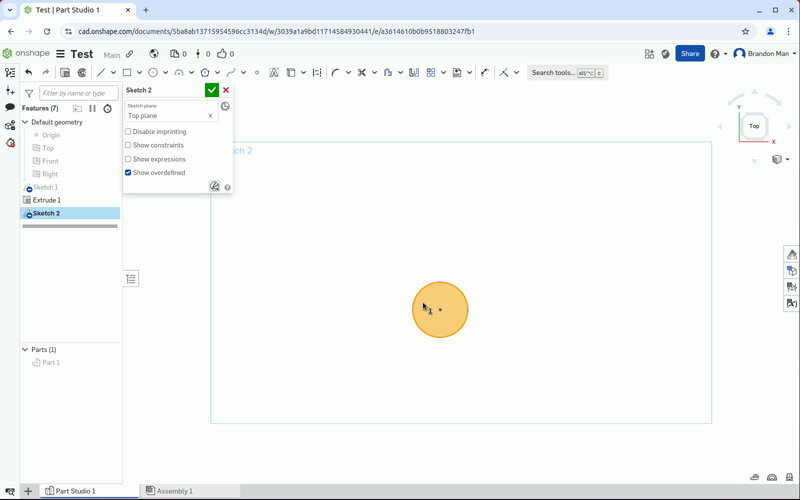
mouse_move(73, 352)
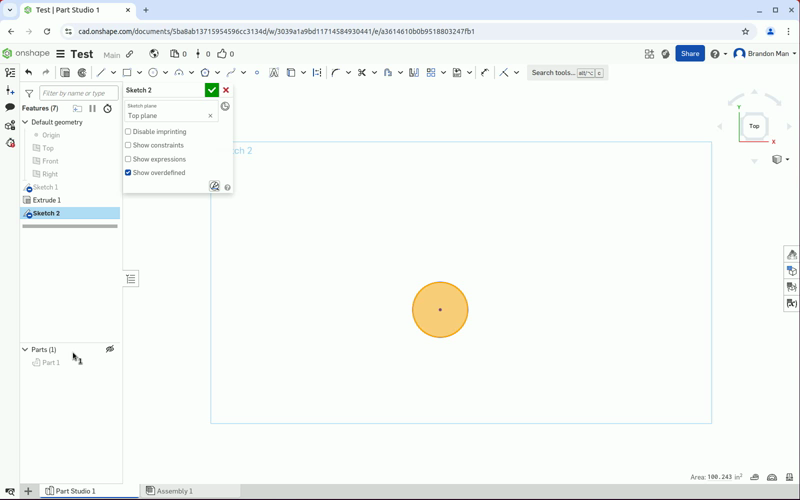
key(shift+y)
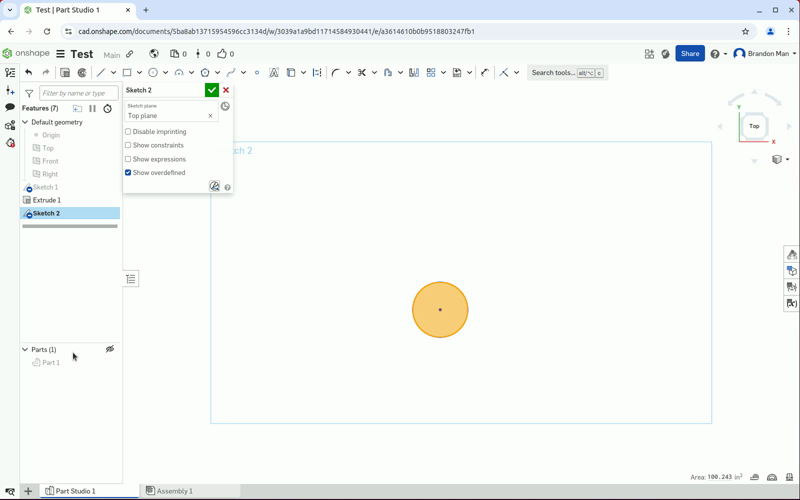
key(shift+e)
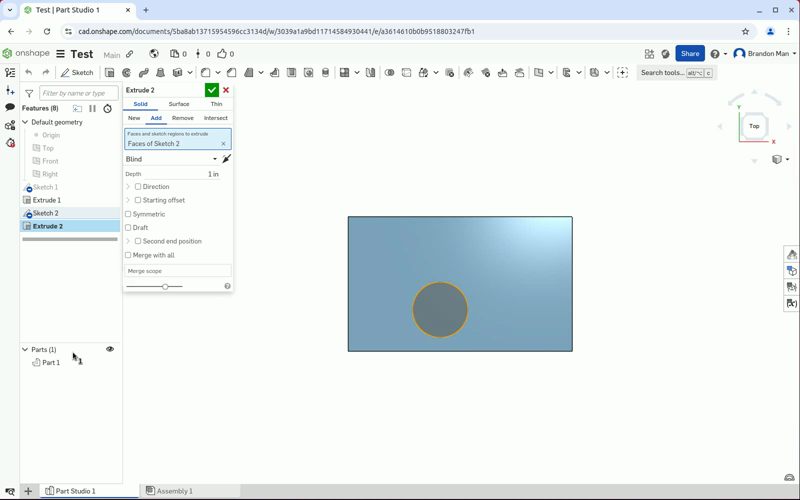
mouse_move(143, 106)
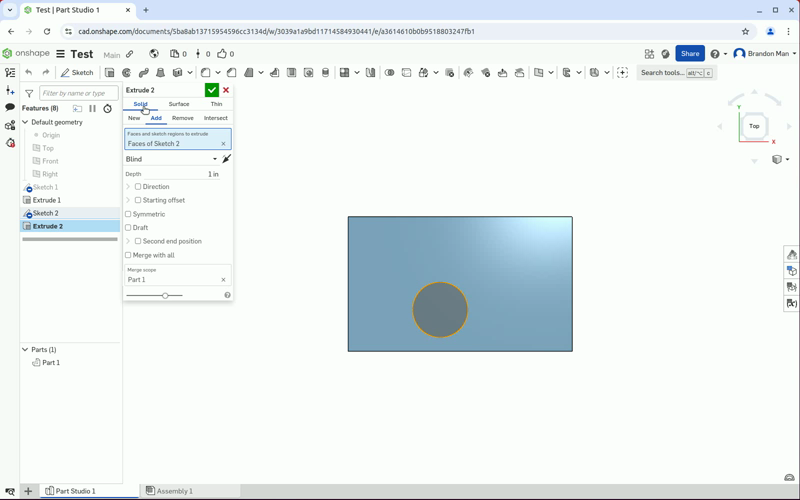
click(143, 106)
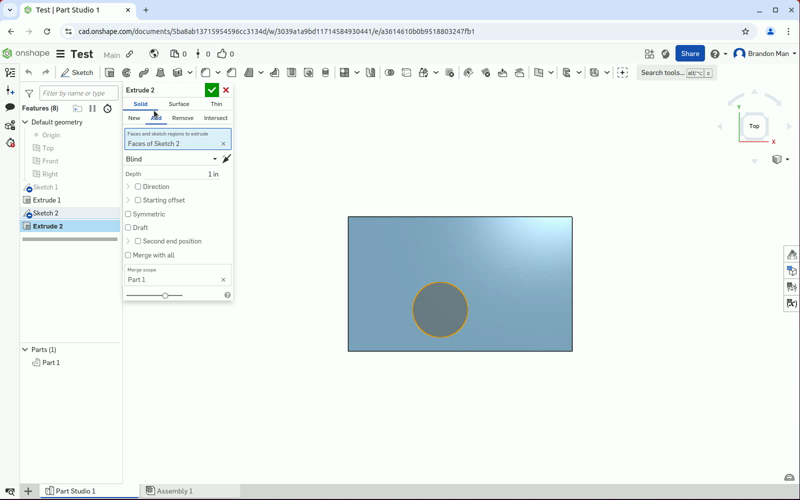
mouse_move(186, 120)
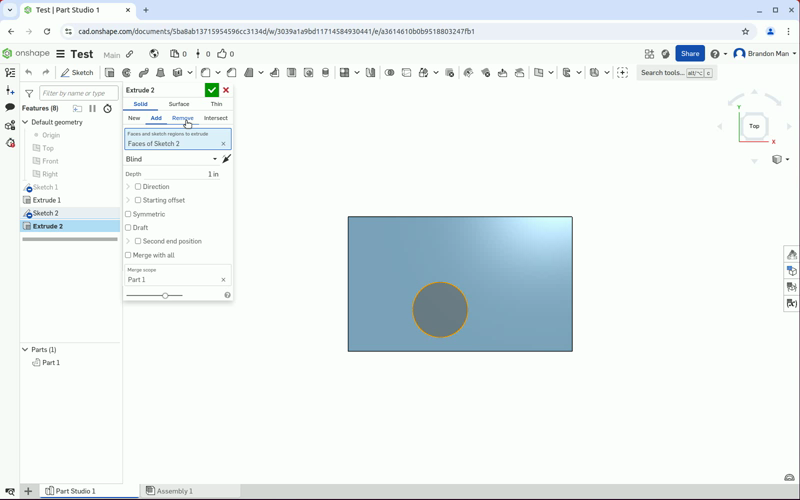
click(186, 120)
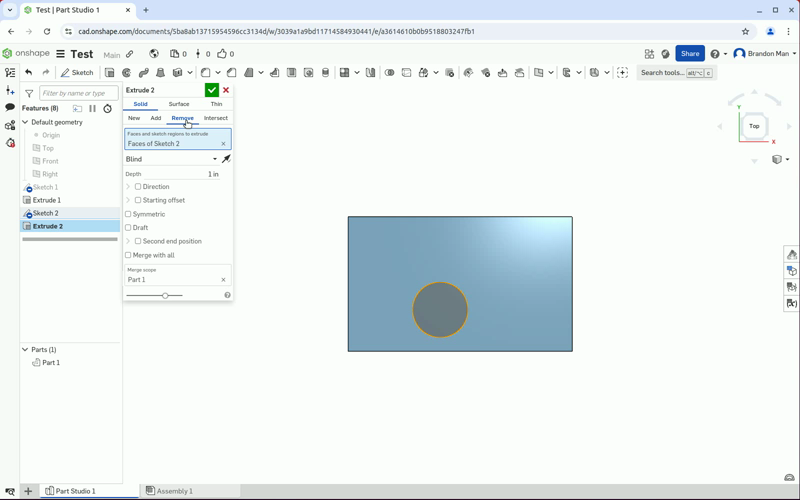
key(tab, 4)
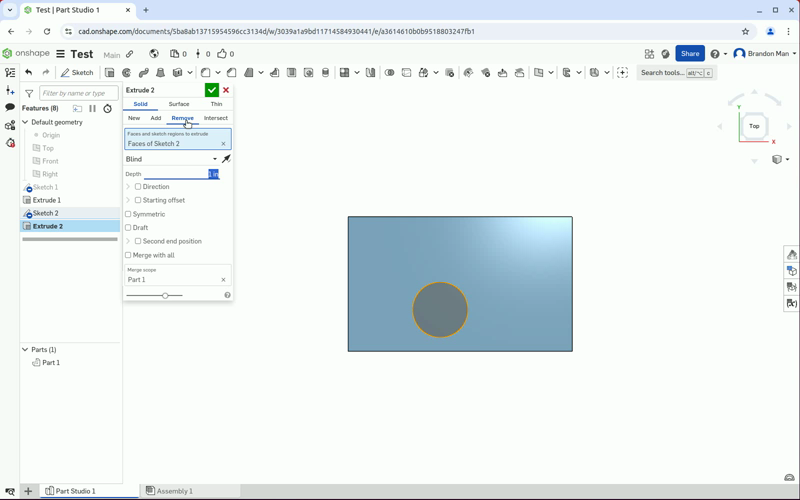
text(1.444)
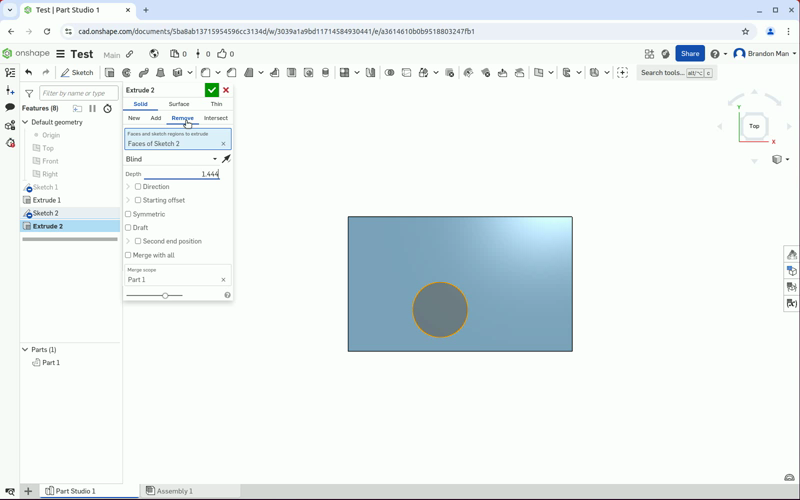
key(tab, 6)
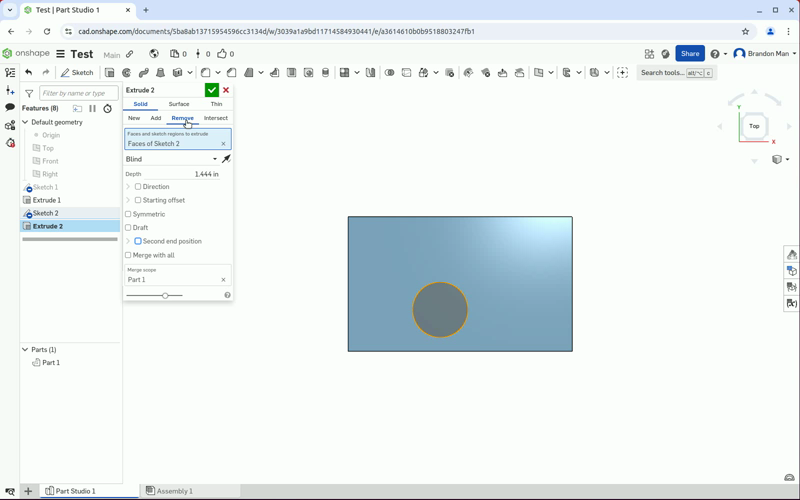
key(space)
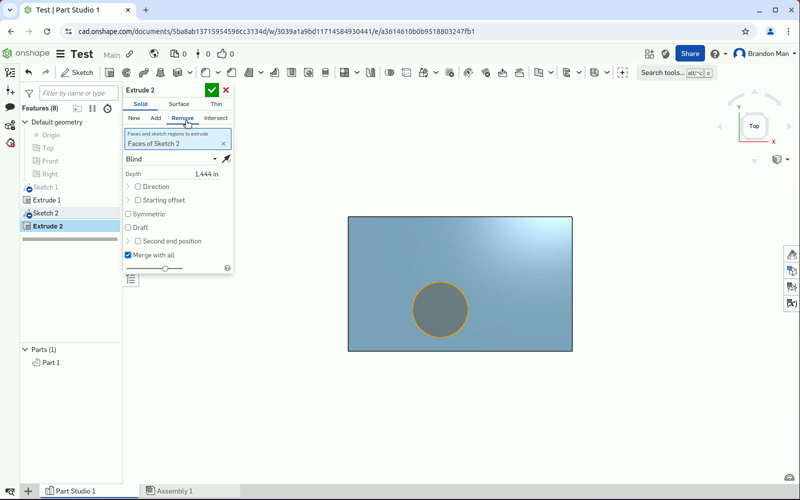
key(enter)
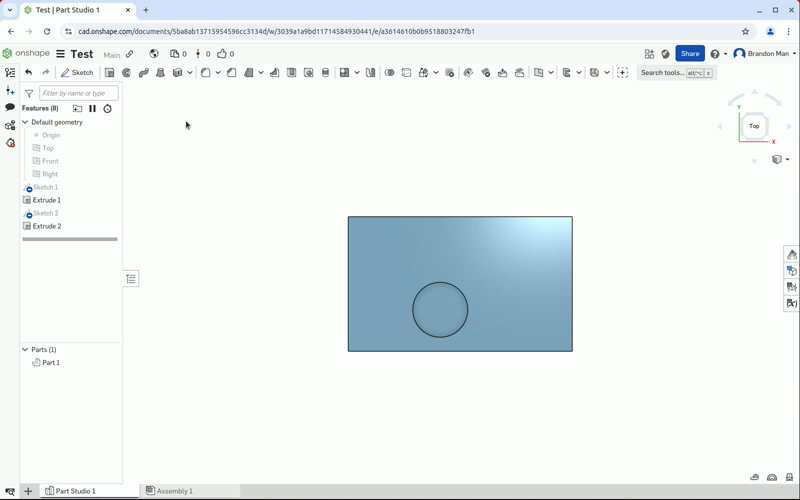
key(shift+h)
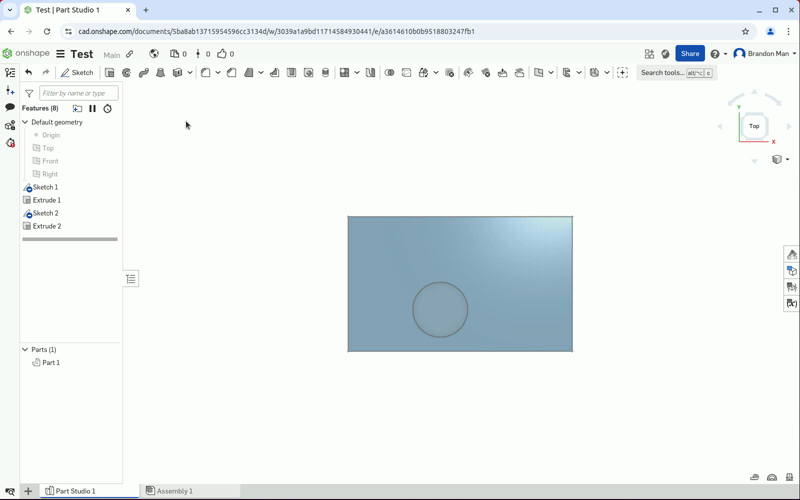
key(shift+h)
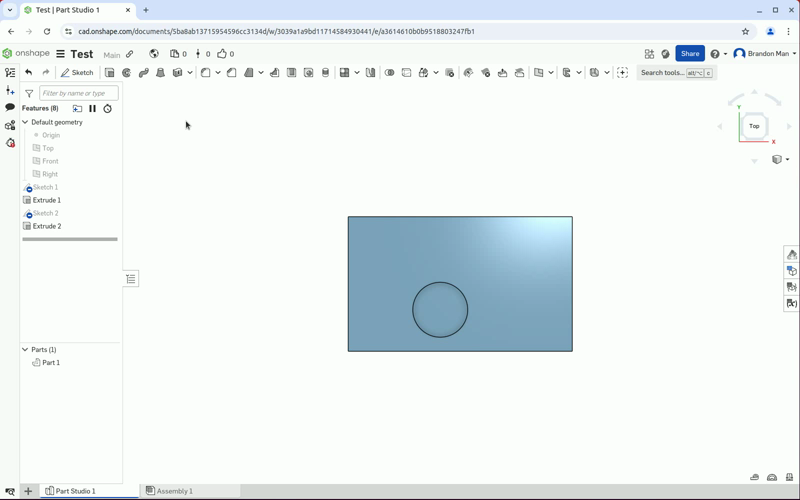
mouse_move(73, 189)
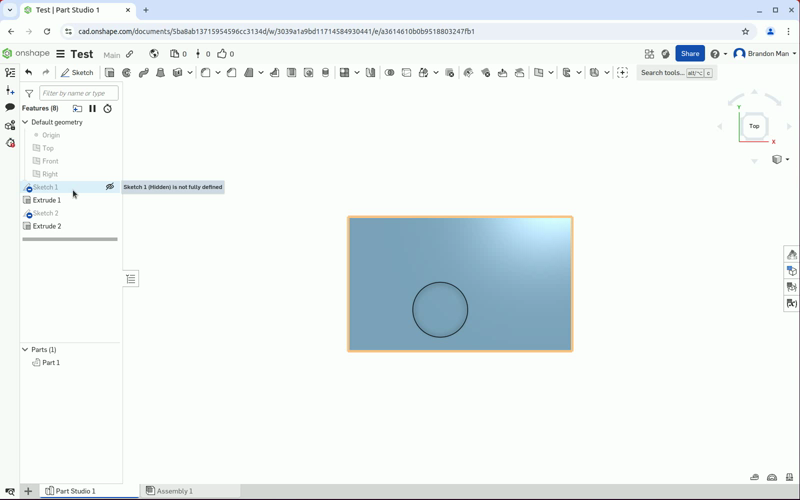
click(73, 189)
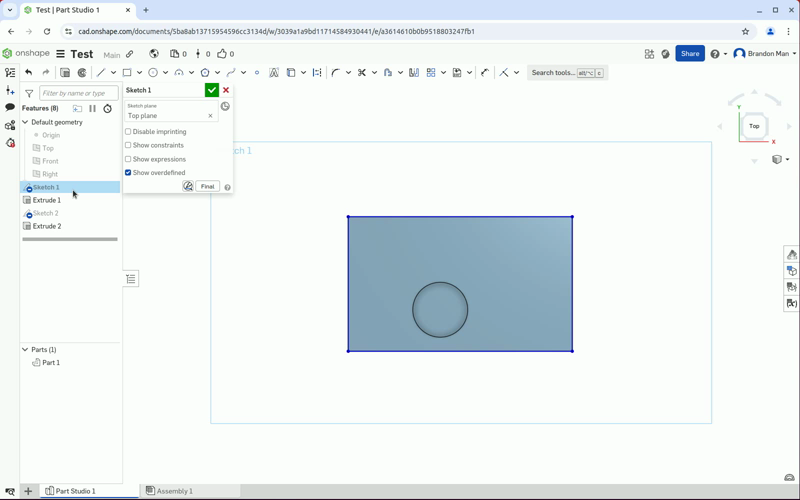
mouse_move(229, 92)
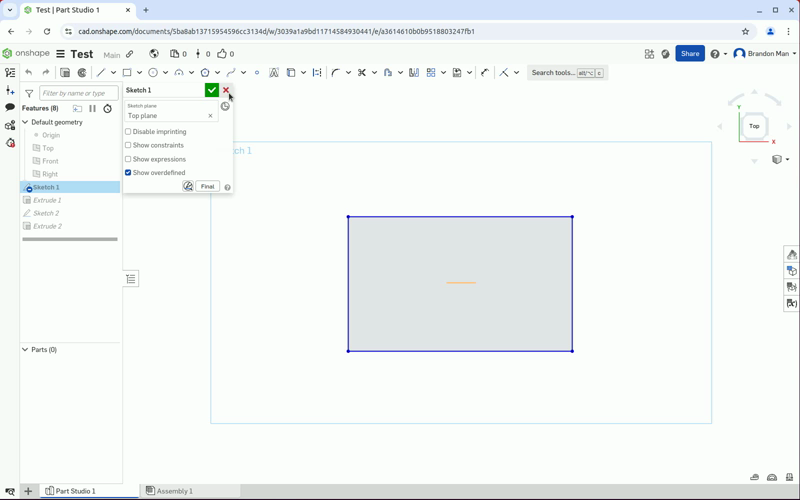
click(229, 92)
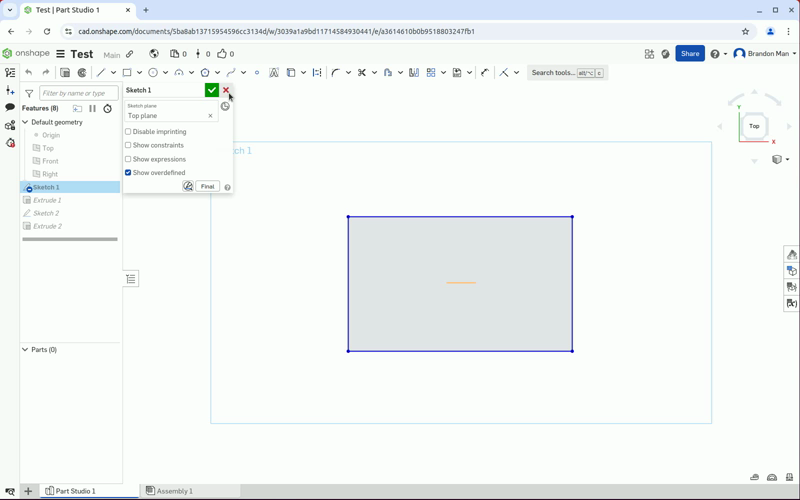
key(shift+s)
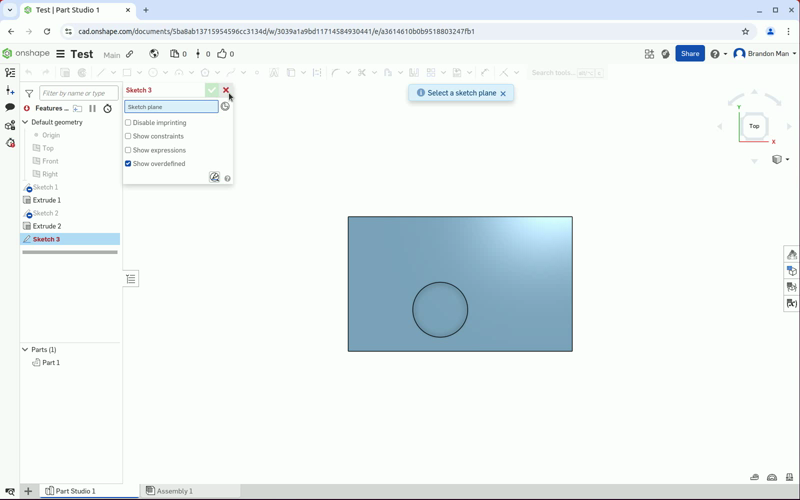
mouse_move(73, 150)
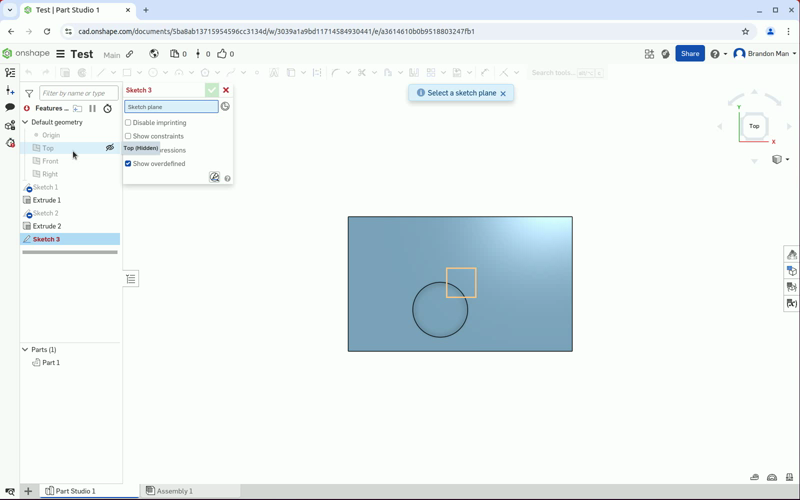
click(73, 150)
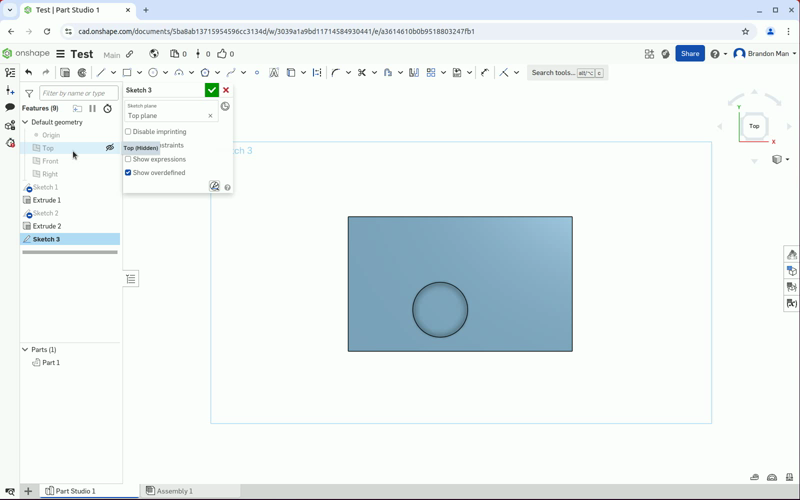
mouse_move(73, 352)
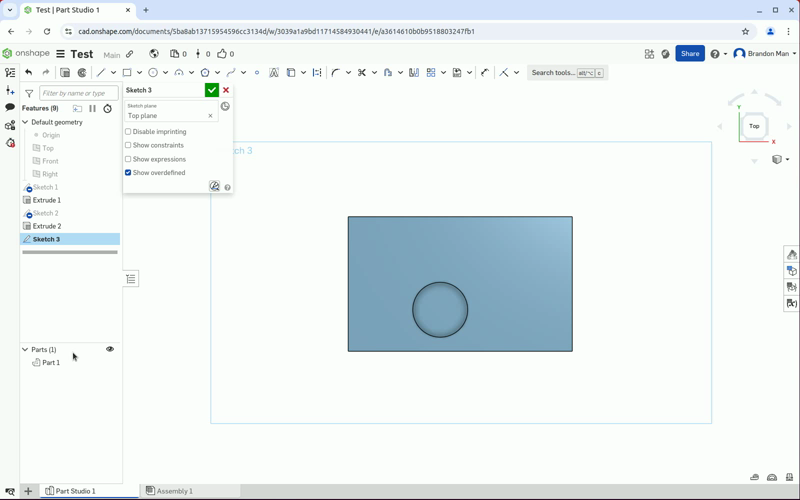
key(y)
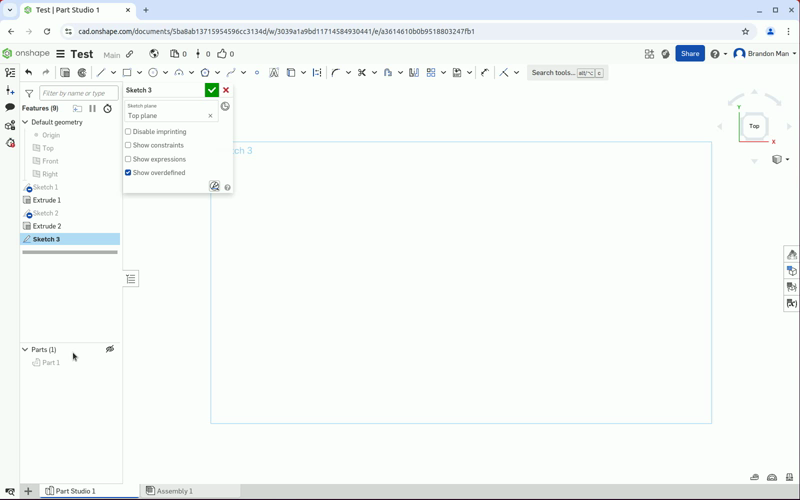
key(c)
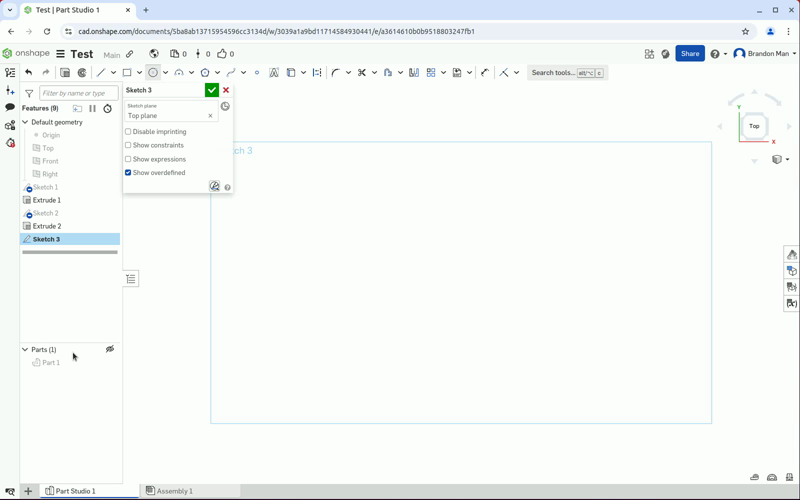
key_down(shift)
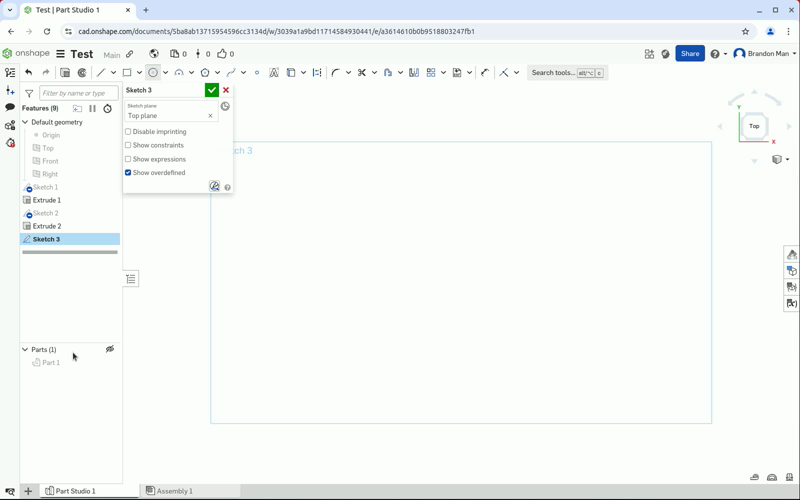
mouse_move(380, 318)
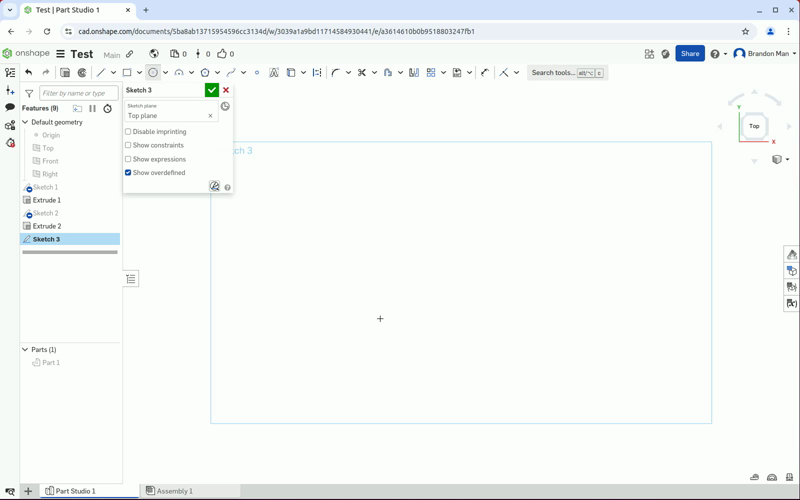
click(380, 318)
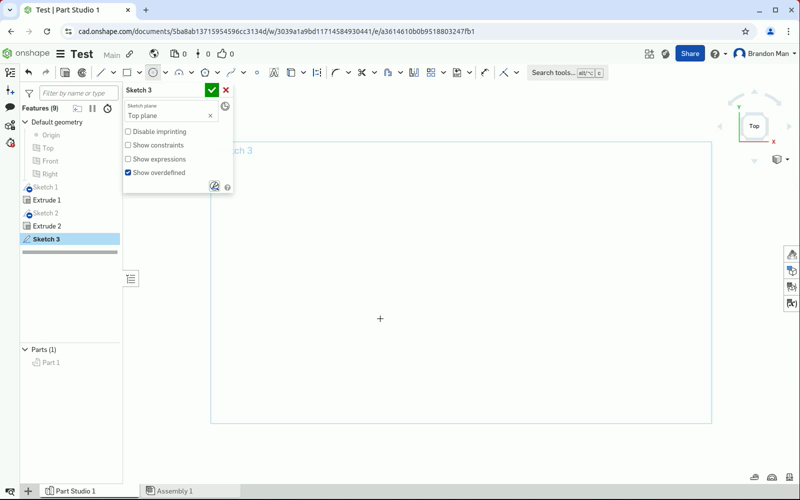
key_up(shift)
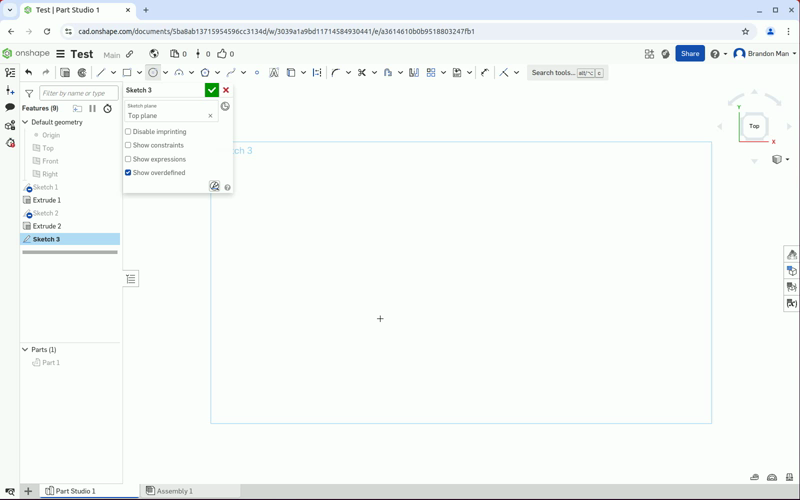
mouse_move(407, 318)
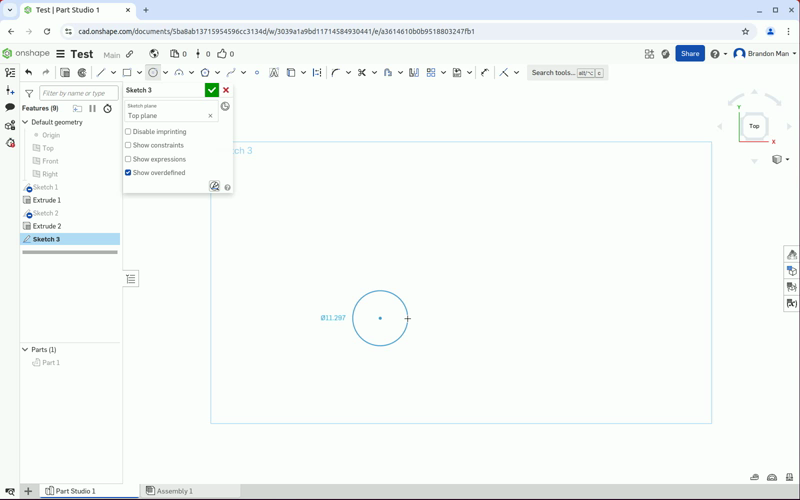
click(407, 318)
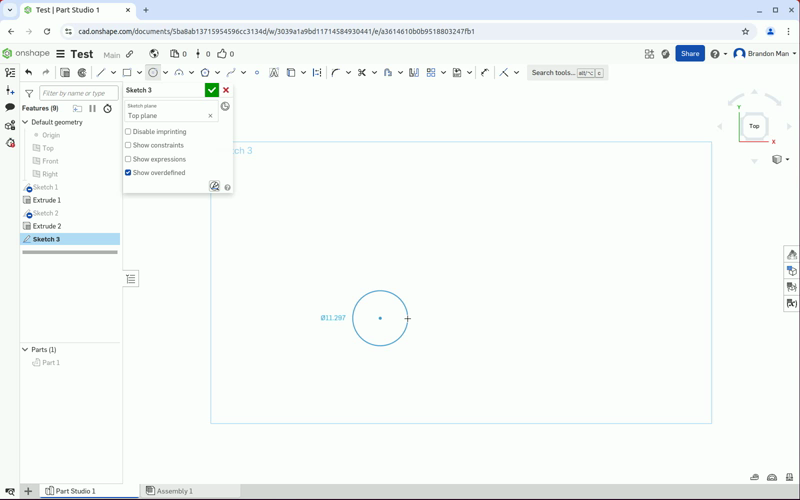
key(esc)
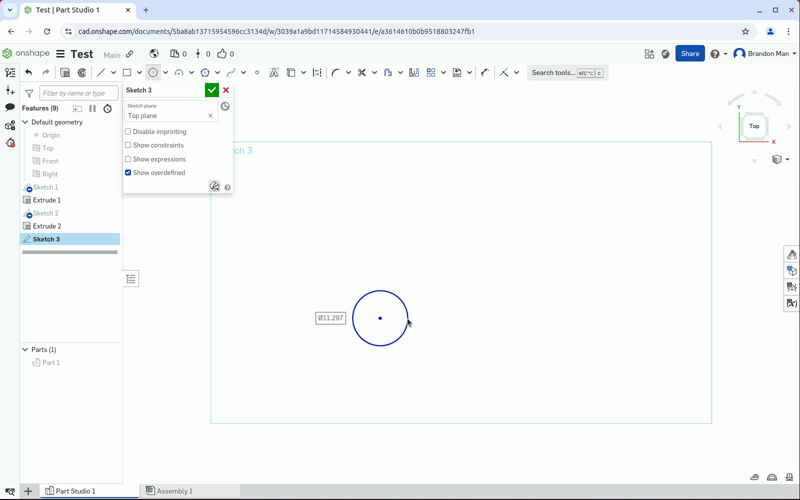
mouse_move(392, 312)
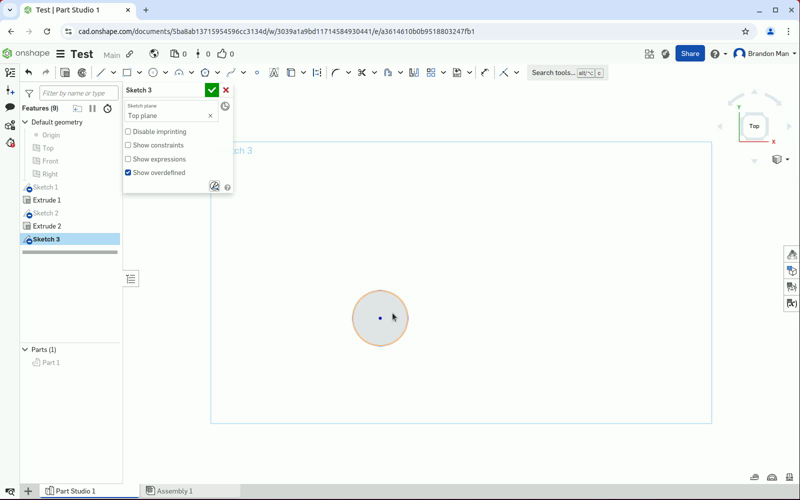
click(392, 312)
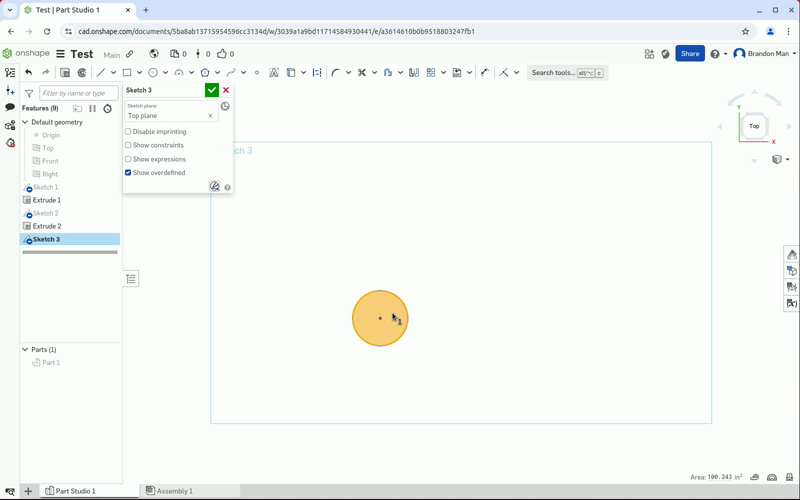
mouse_move(73, 352)
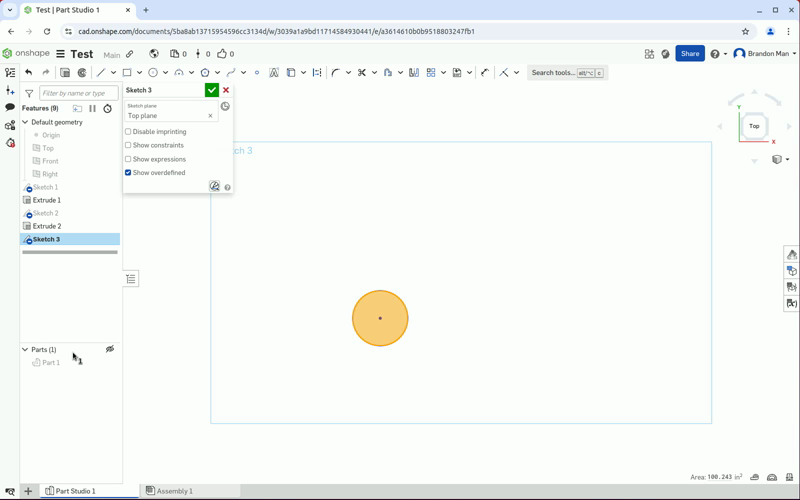
key(shift+y)
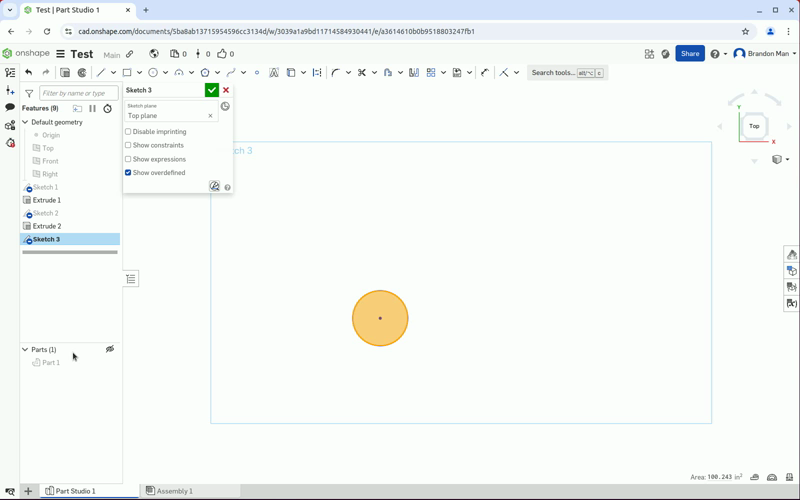
key(shift+e)
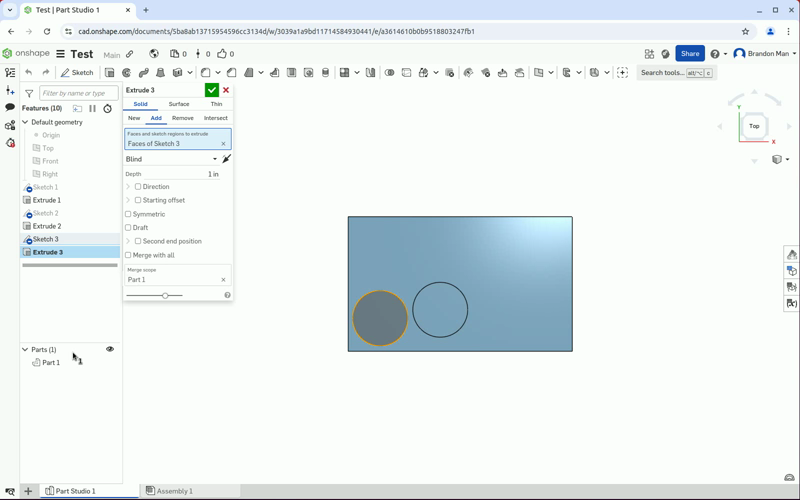
mouse_move(143, 106)
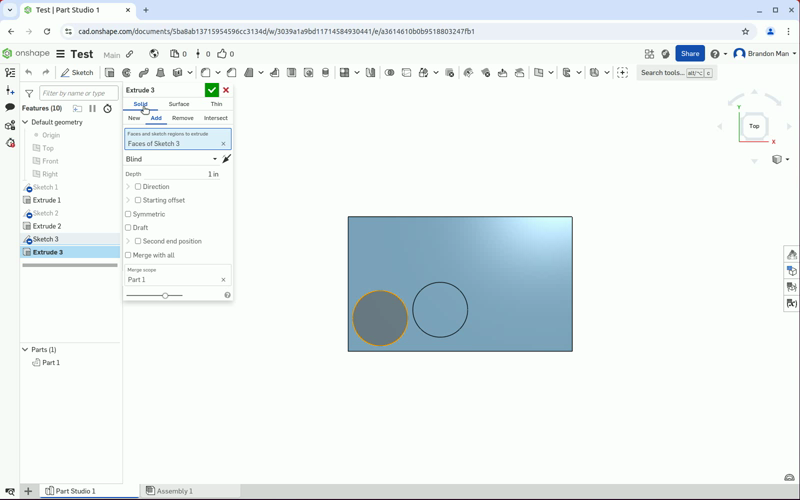
click(143, 106)
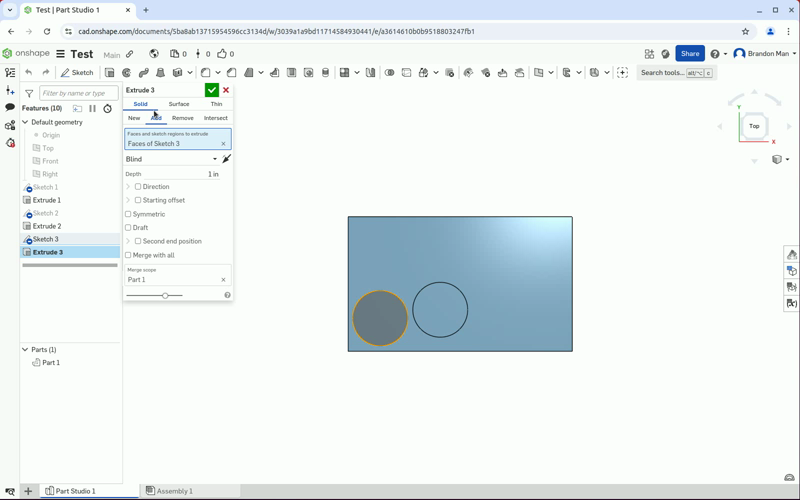
mouse_move(186, 120)
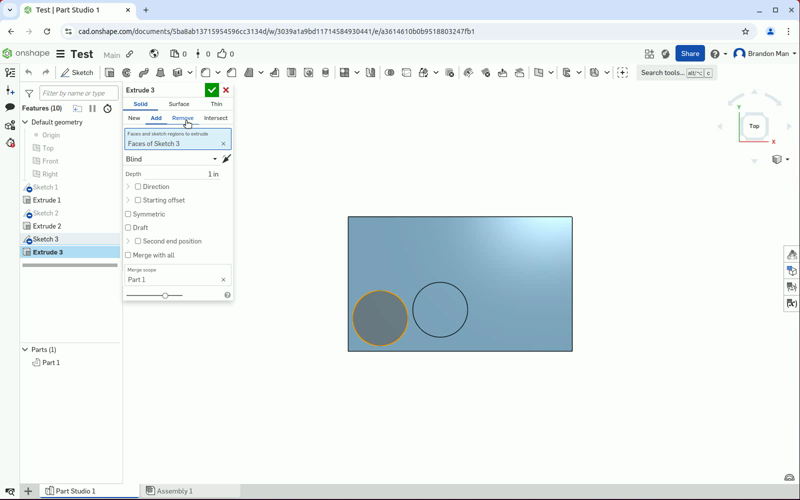
click(186, 120)
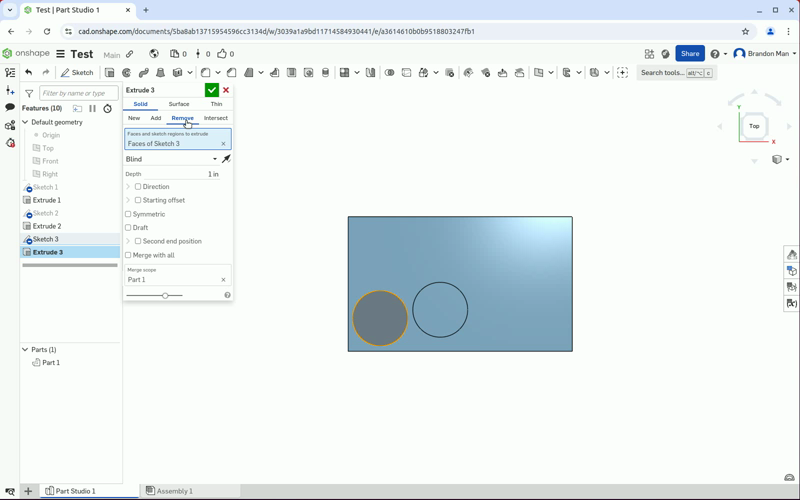
key(tab, 4)
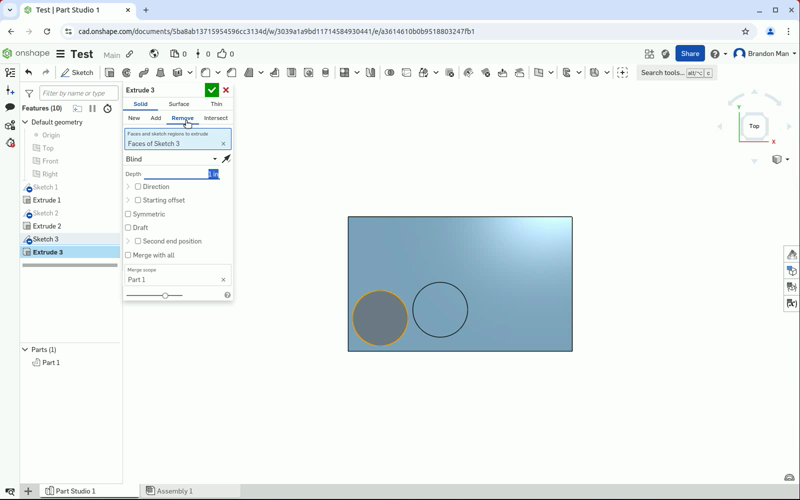
text(1.444)
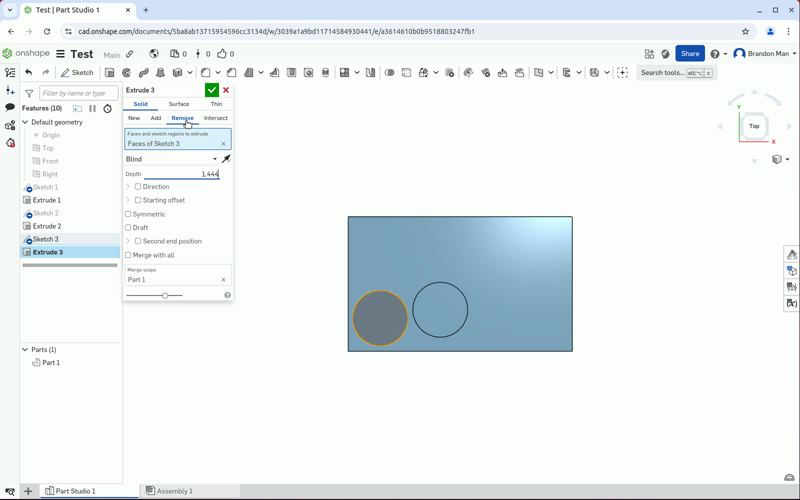
key(tab, 6)
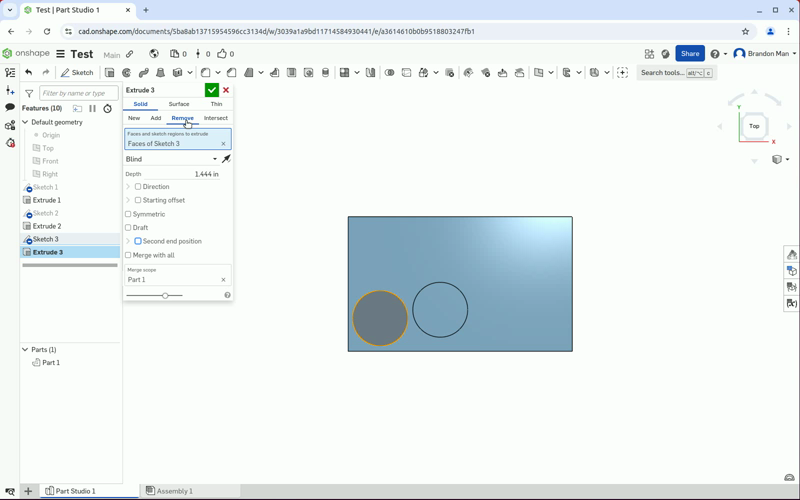
key(space)
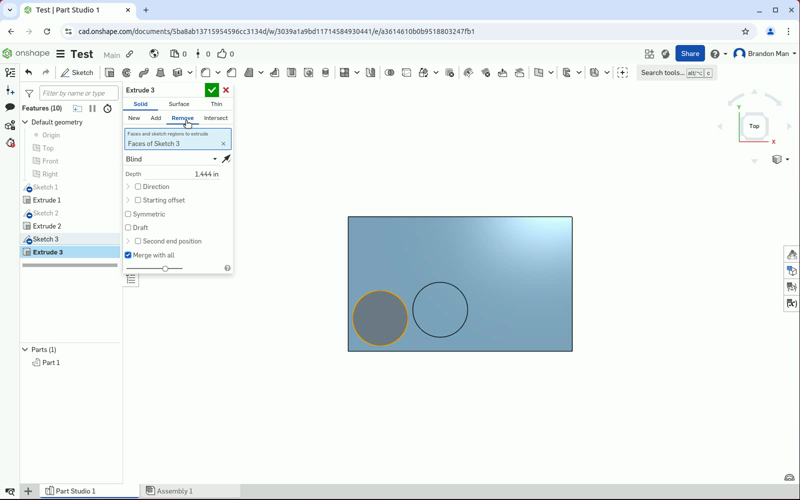
key(enter)
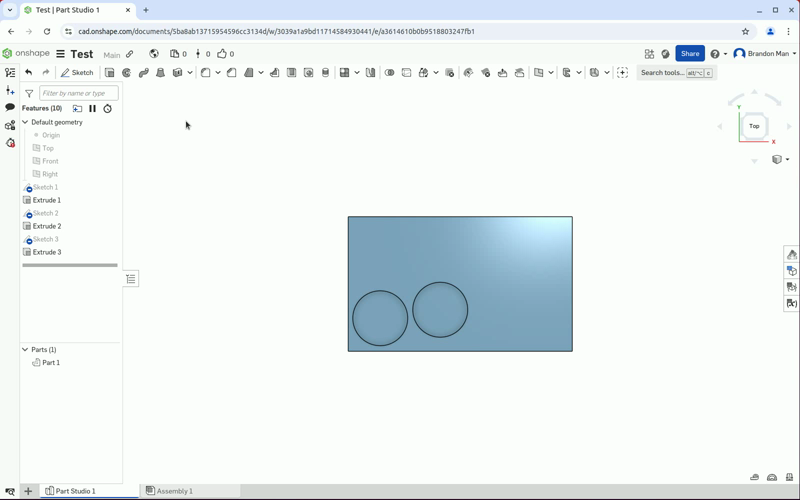
key(shift+h)
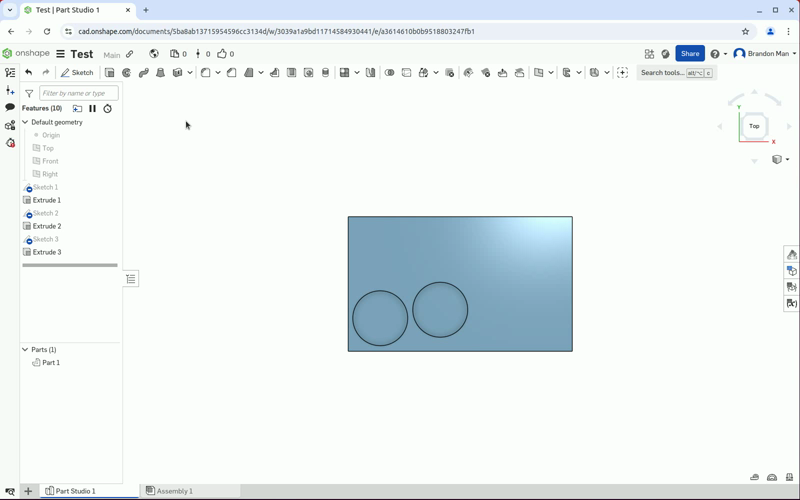
key(shift+h)
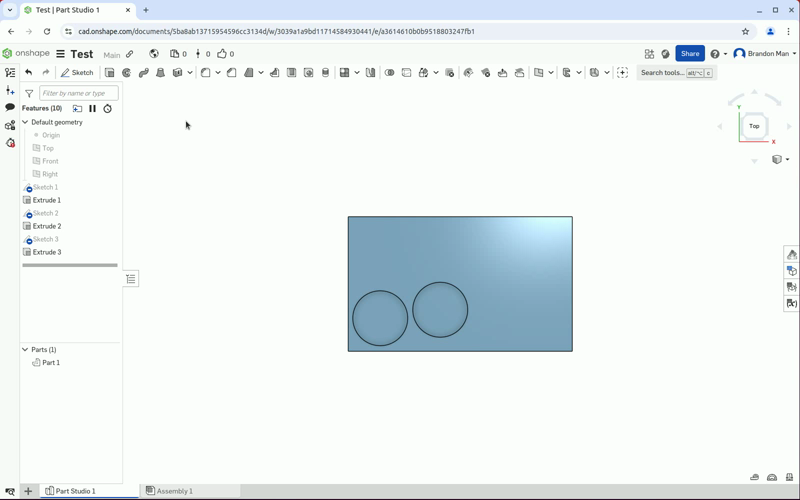
mouse_move(73, 189)
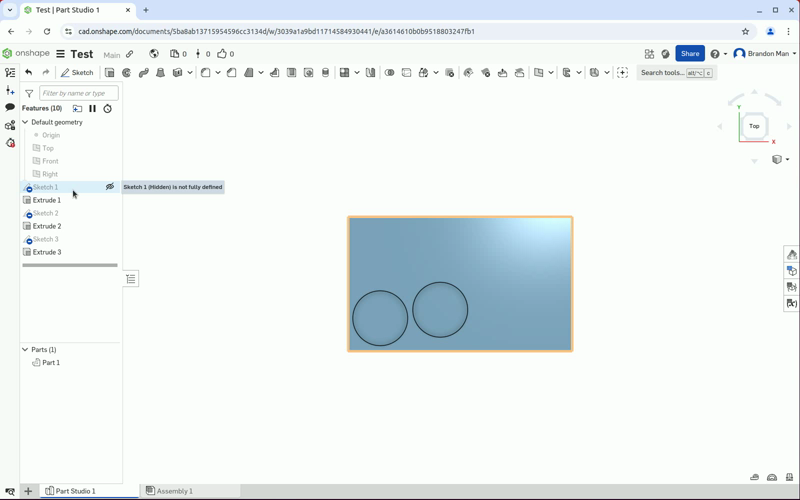
click(73, 189)
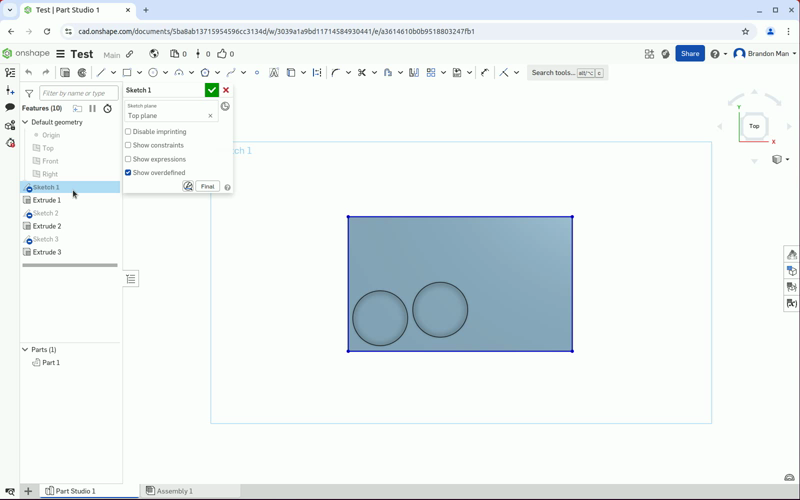
mouse_move(229, 92)
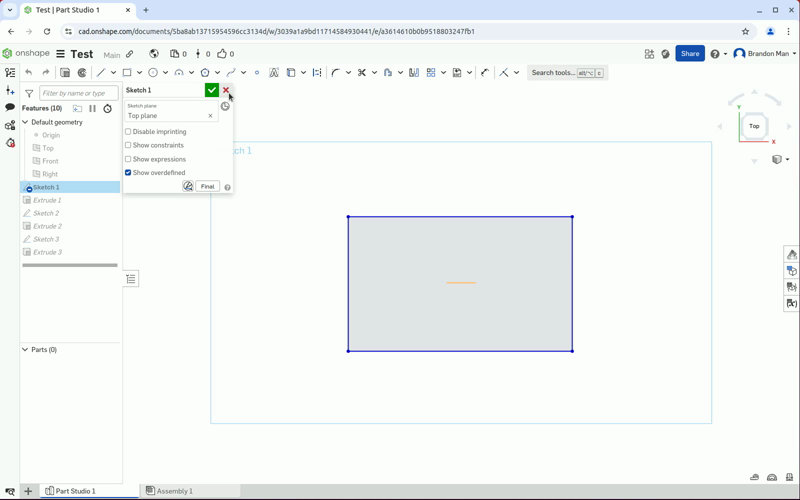
click(229, 92)
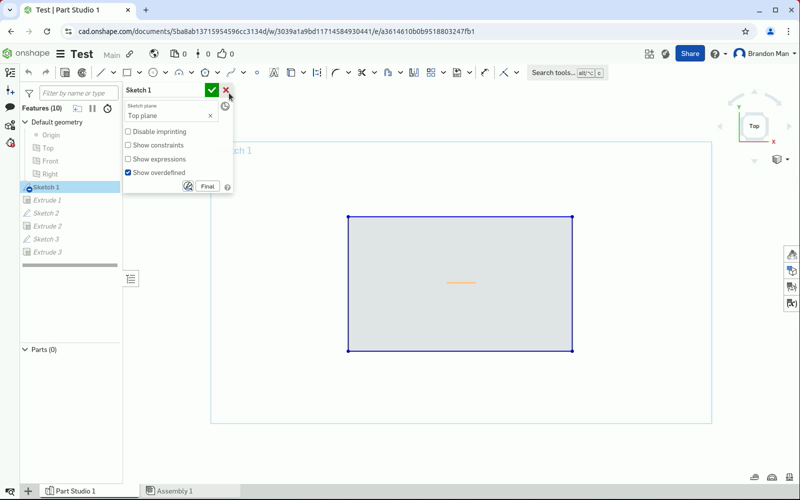
key(shift+s)
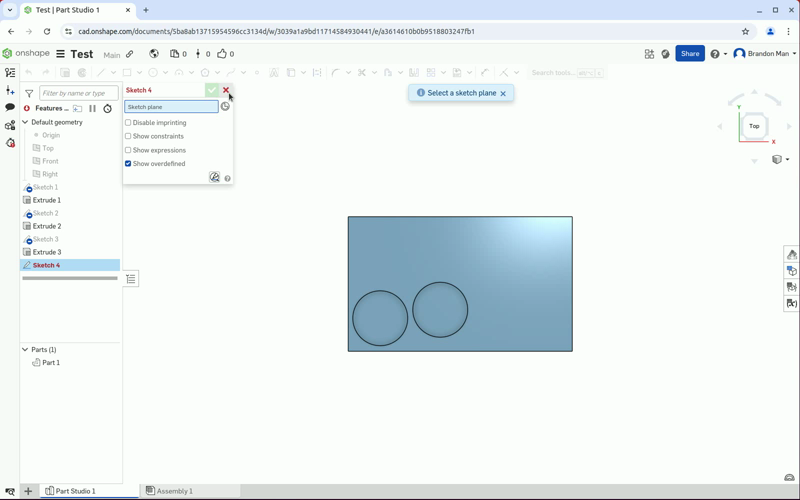
mouse_move(73, 150)
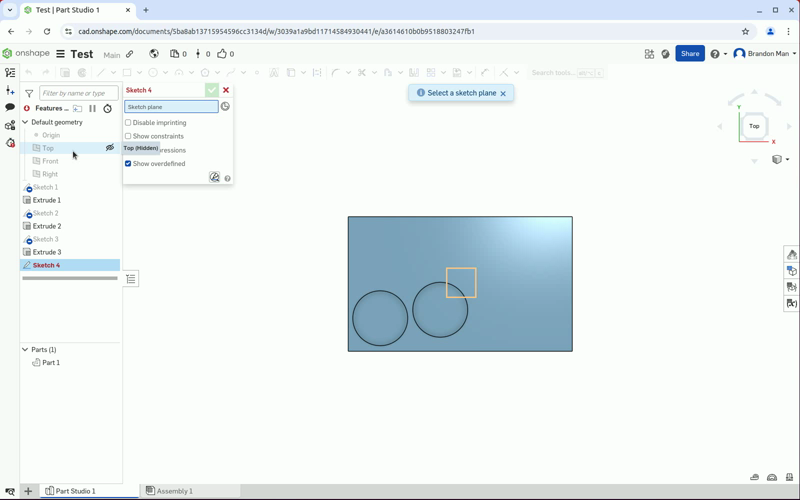
click(73, 150)
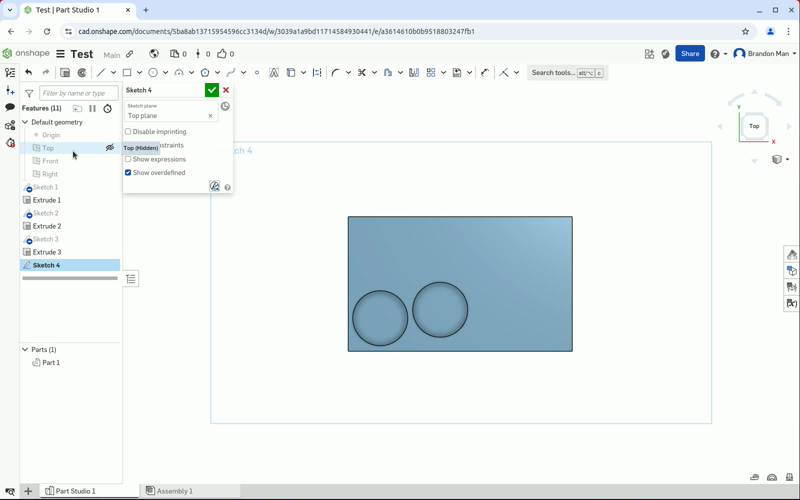
mouse_move(73, 352)
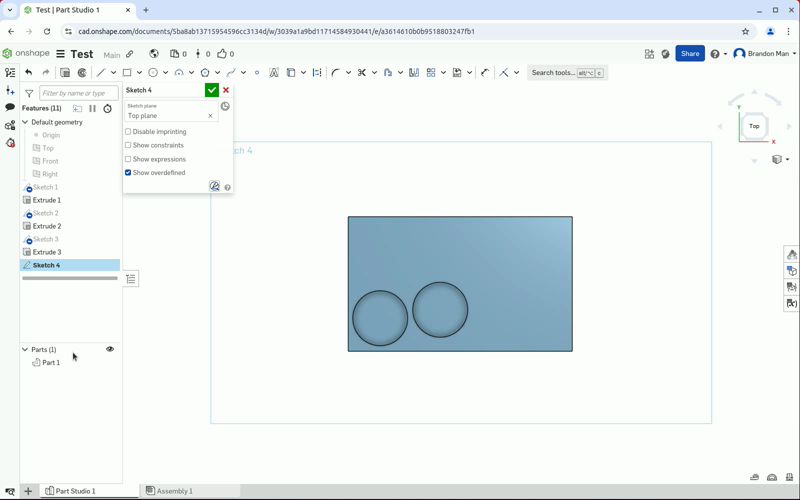
key(y)
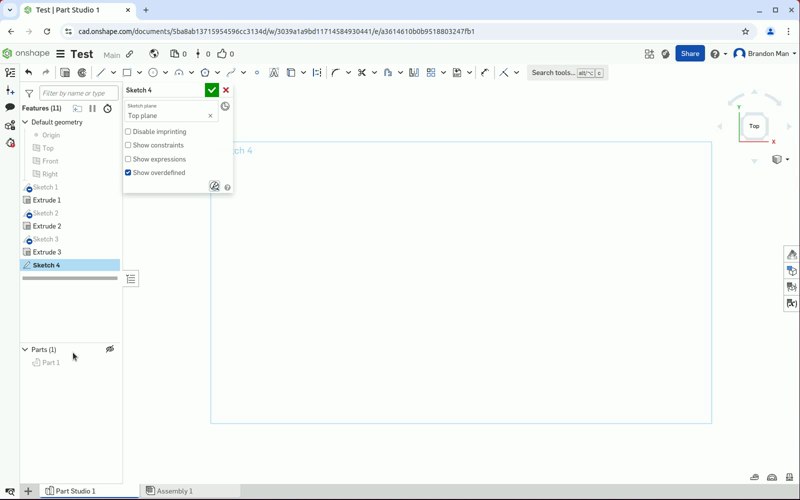
key(c)
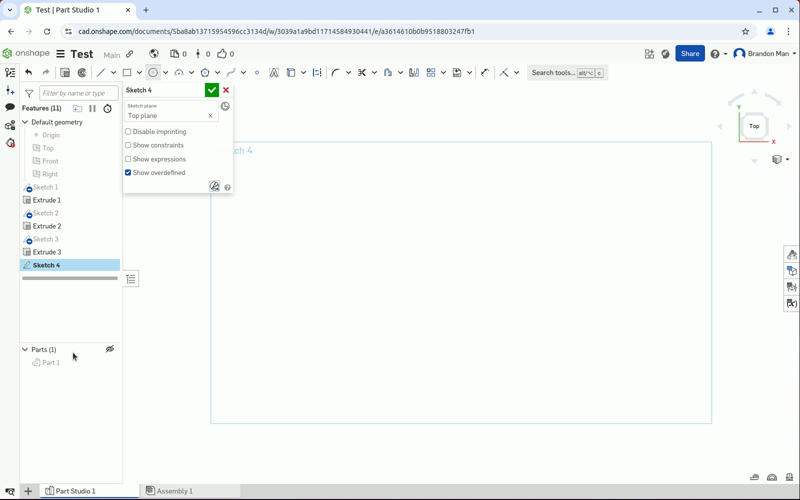
key_down(shift)
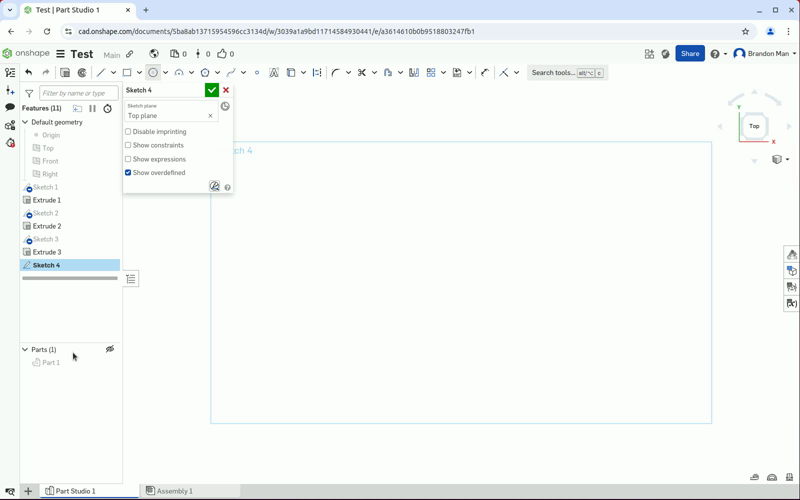
mouse_move(392, 246)
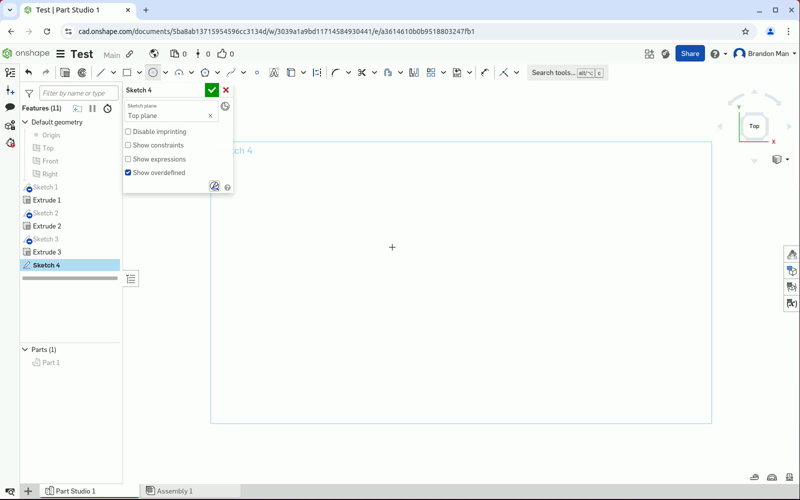
click(392, 246)
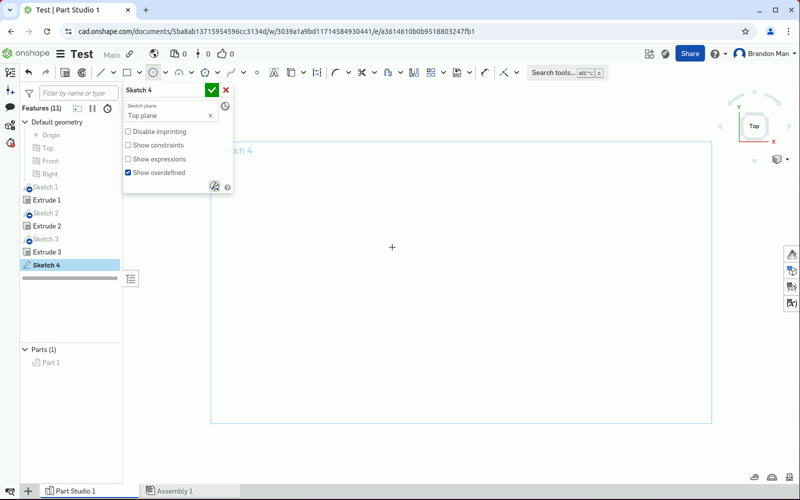
key_up(shift)
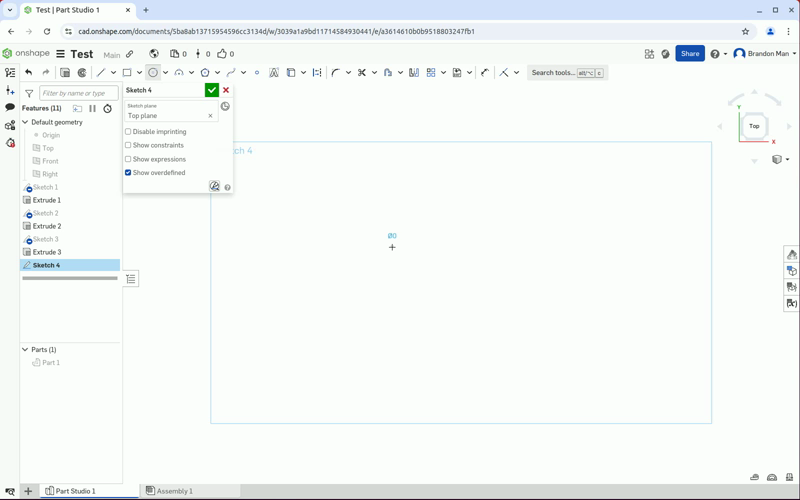
mouse_move(419, 246)
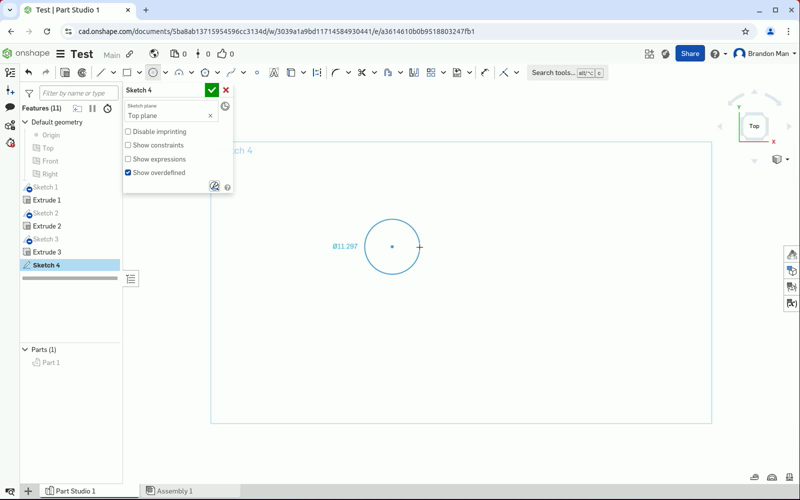
click(419, 246)
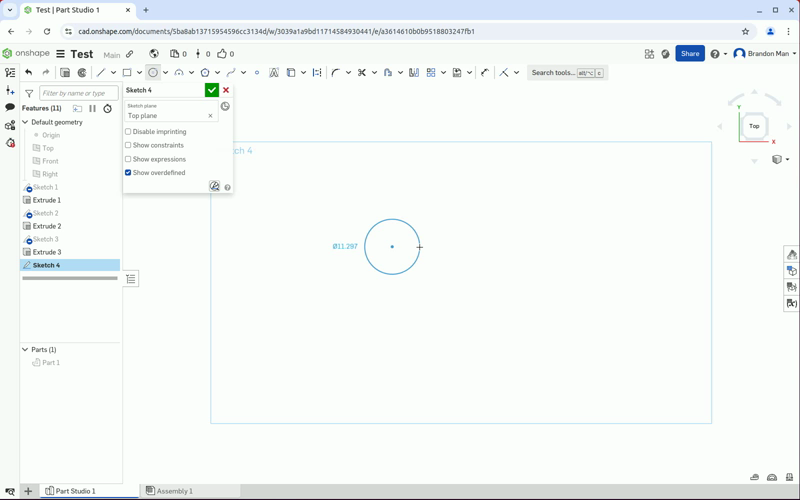
key(esc)
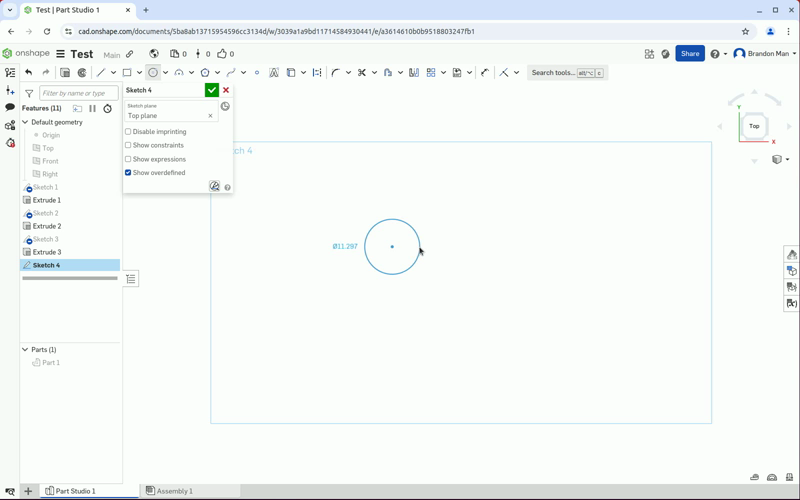
mouse_move(409, 255)
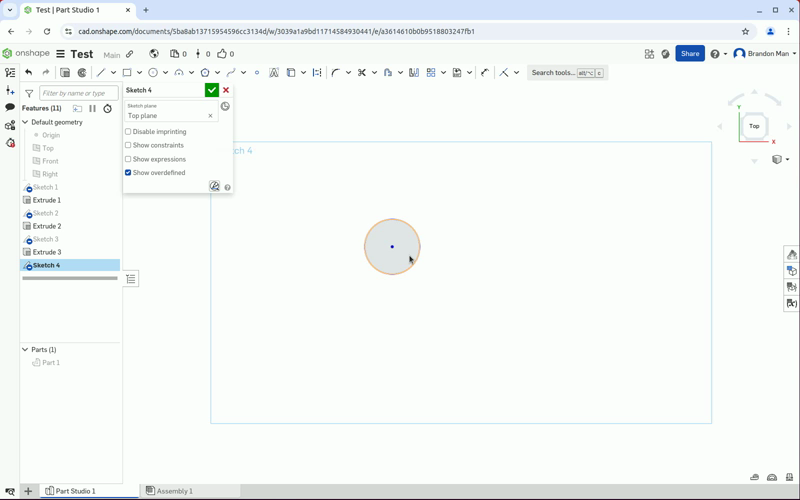
click(409, 255)
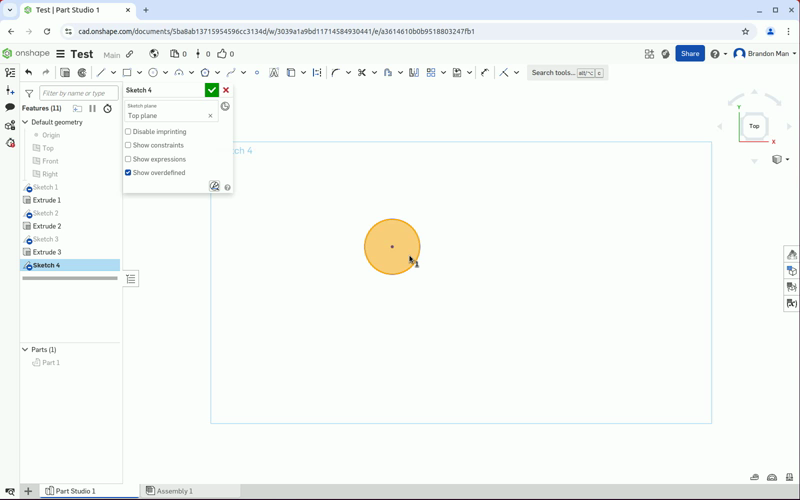
mouse_move(73, 352)
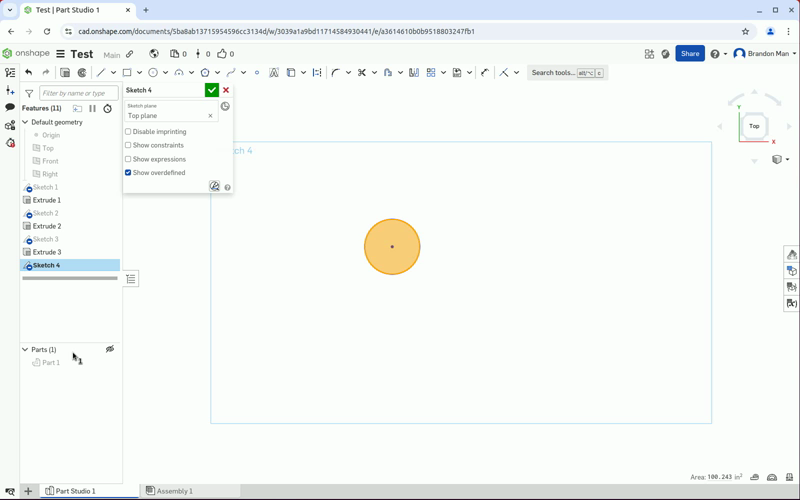
key(shift+y)
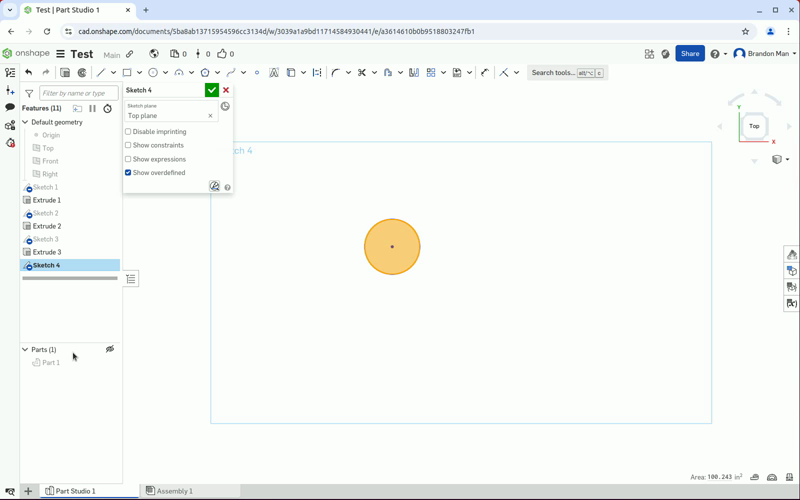
key(shift+e)
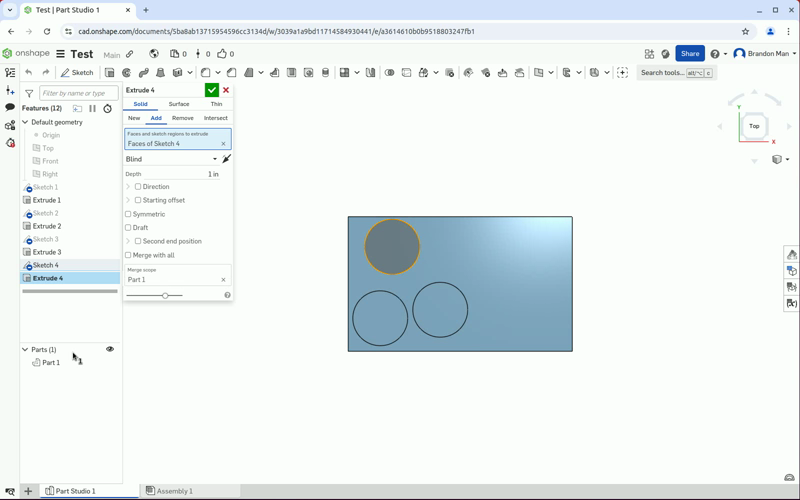
mouse_move(143, 106)
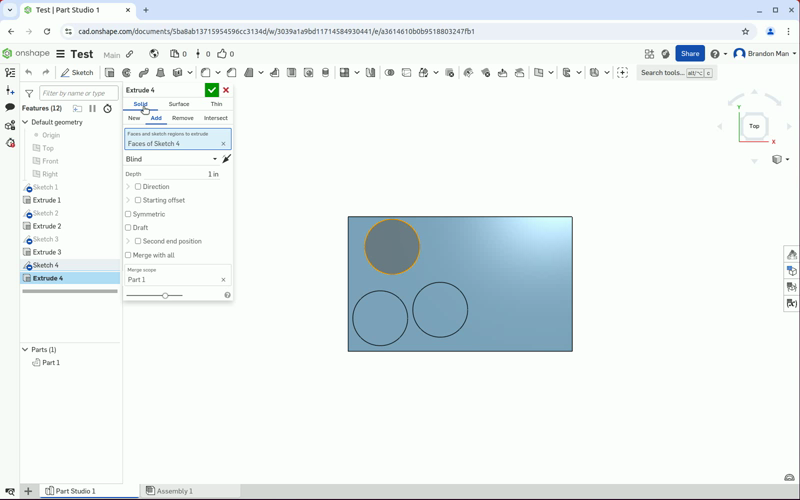
click(143, 106)
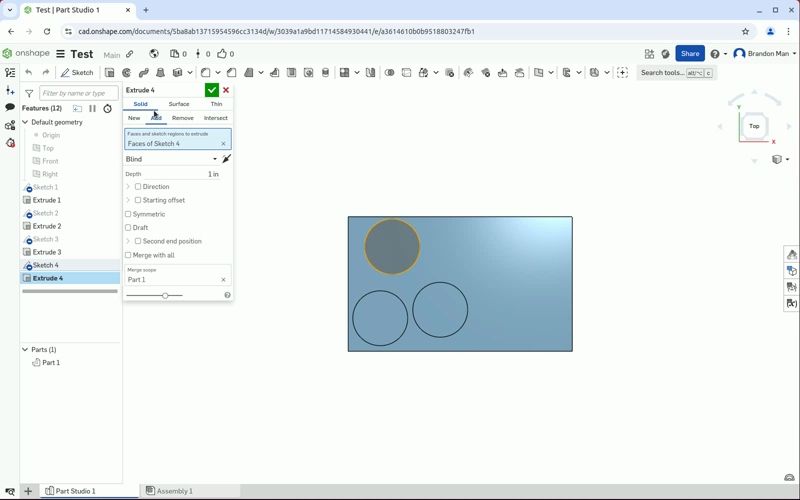
mouse_move(186, 120)
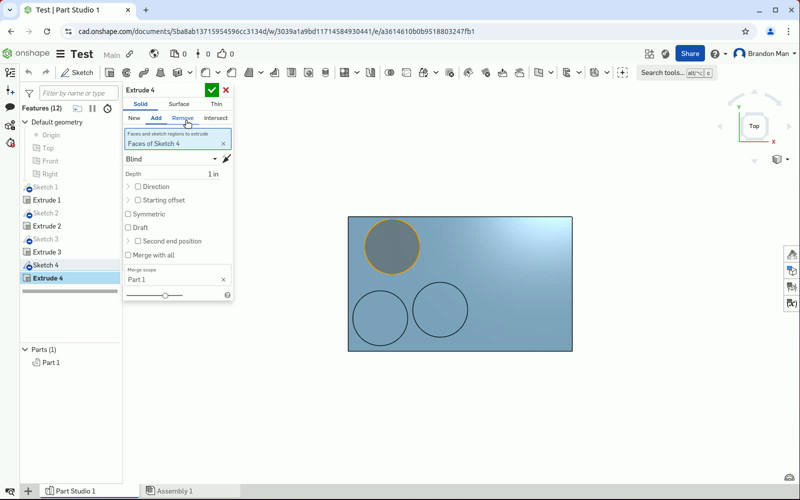
click(186, 120)
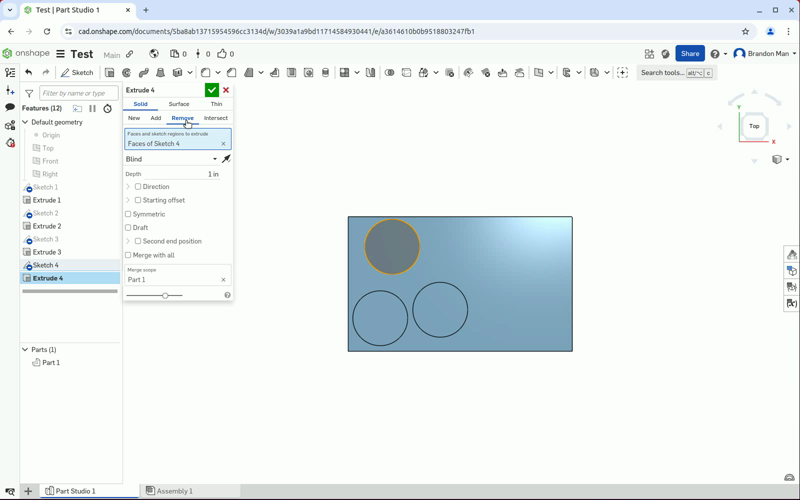
key(tab, 4)
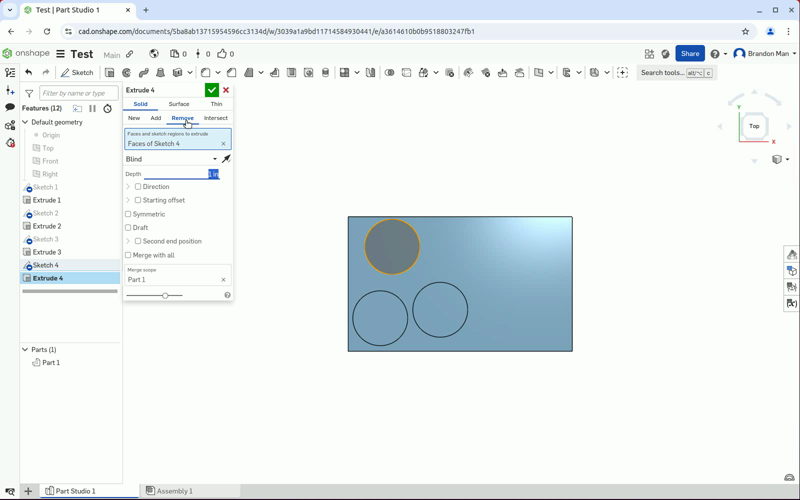
text(1.444)
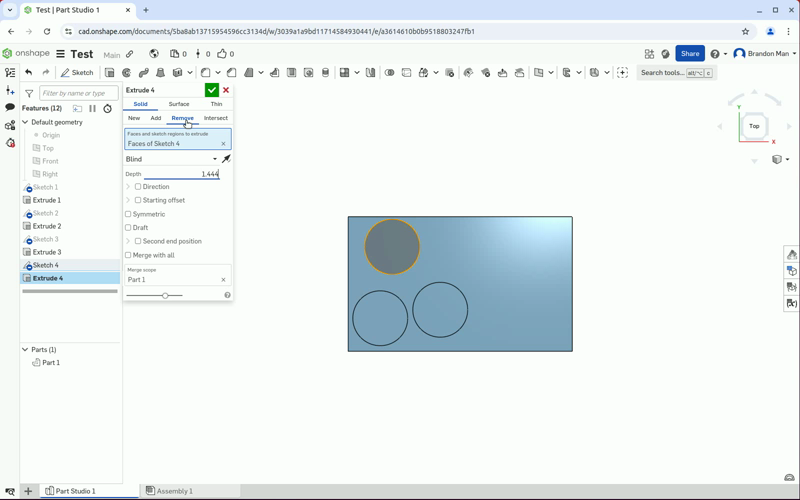
key(tab, 6)
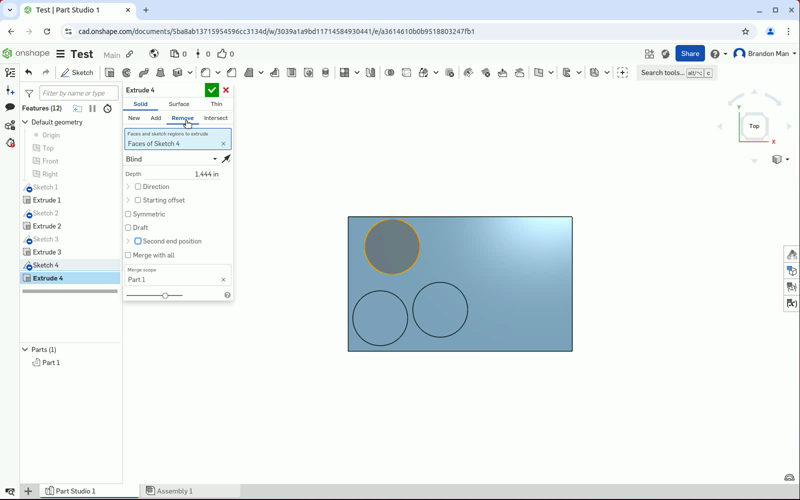
key(space)
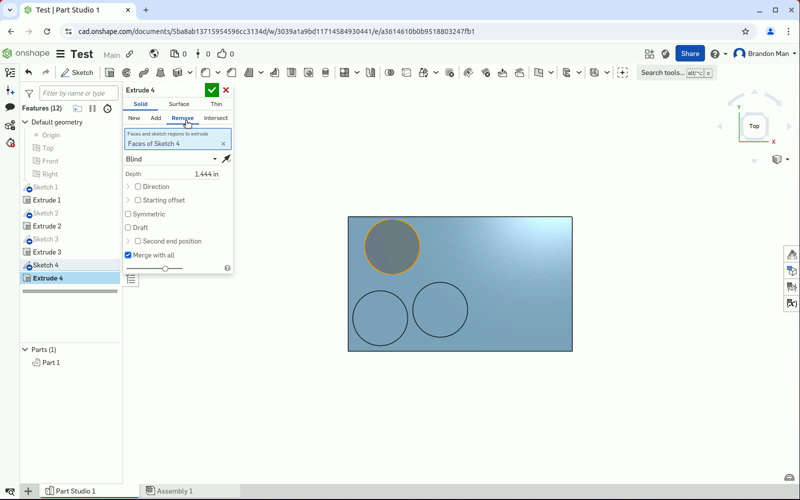
key(enter)
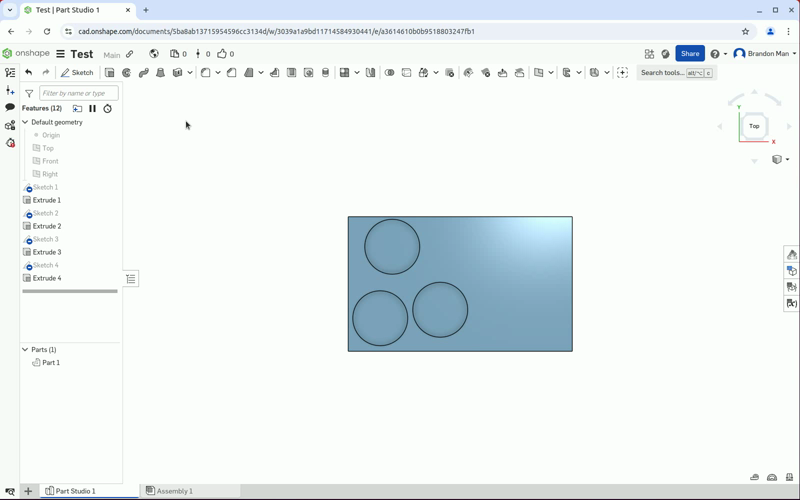
key(shift+h)
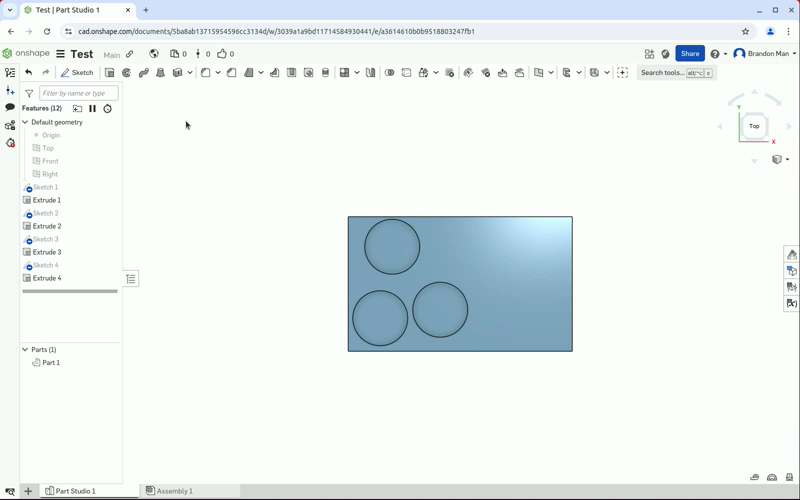
key(shift+h)
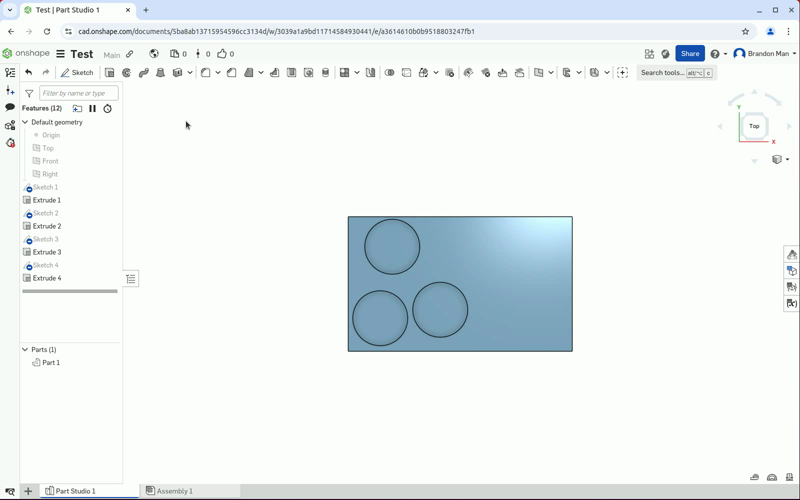
mouse_move(73, 189)
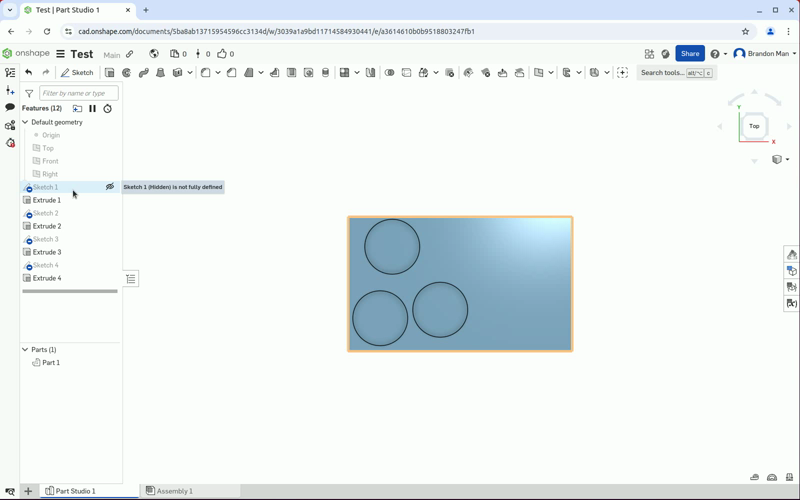
click(73, 189)
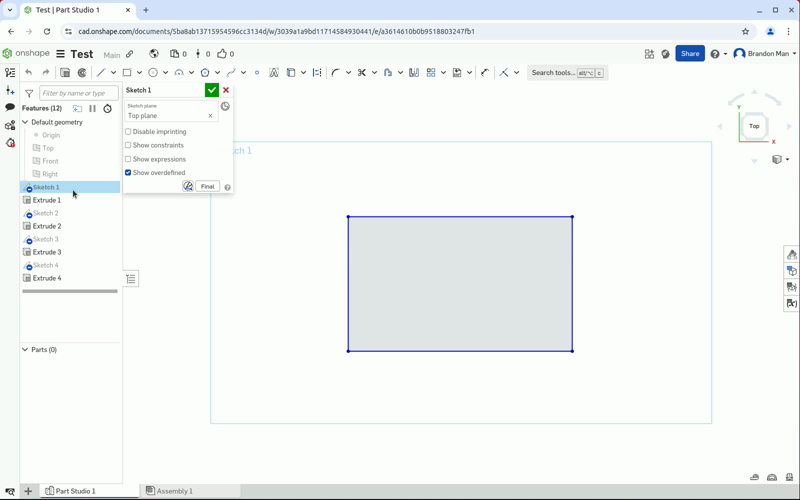
mouse_move(229, 92)
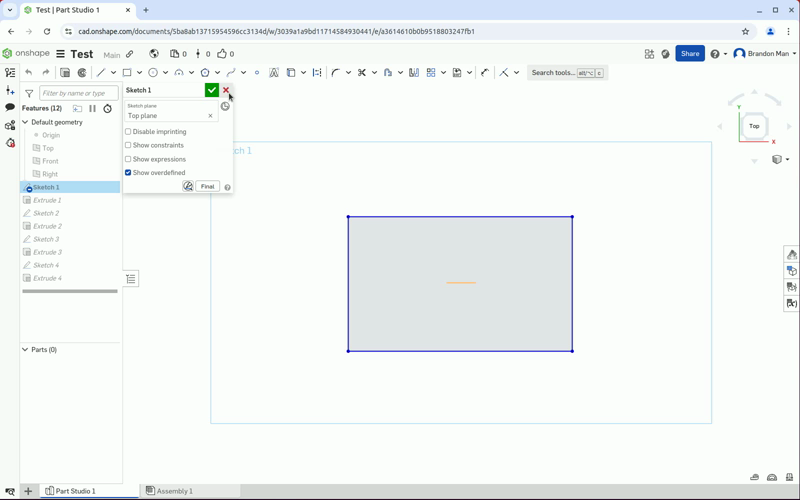
click(229, 92)
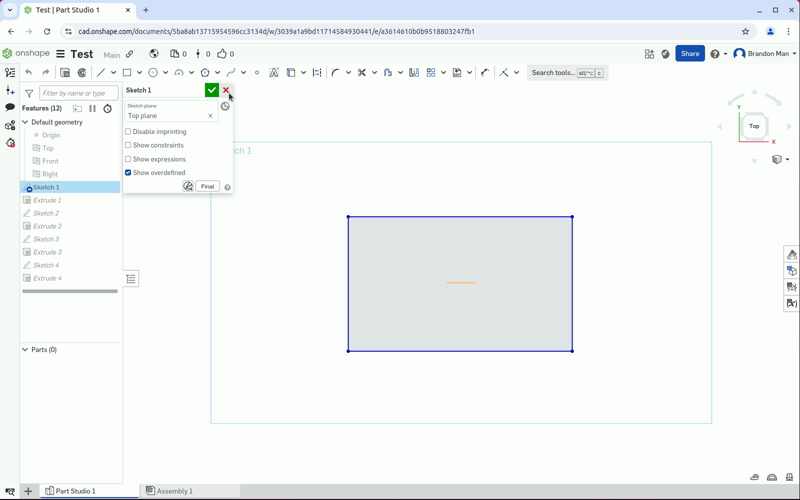
key(shift+s)
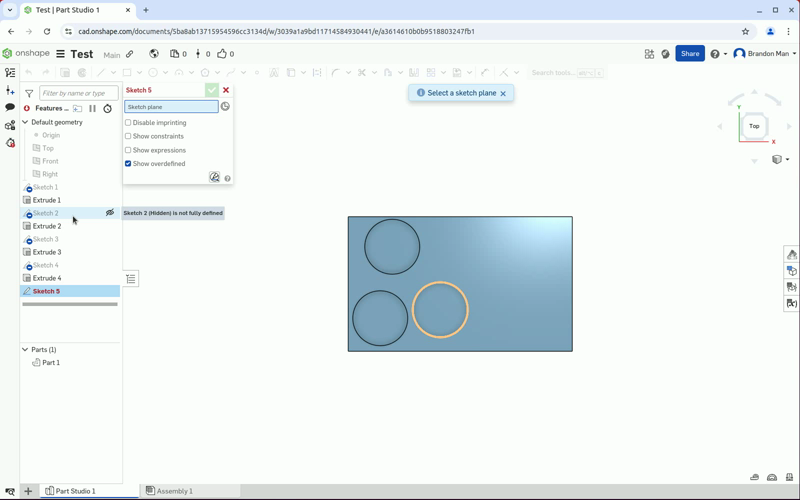
scroll(3)
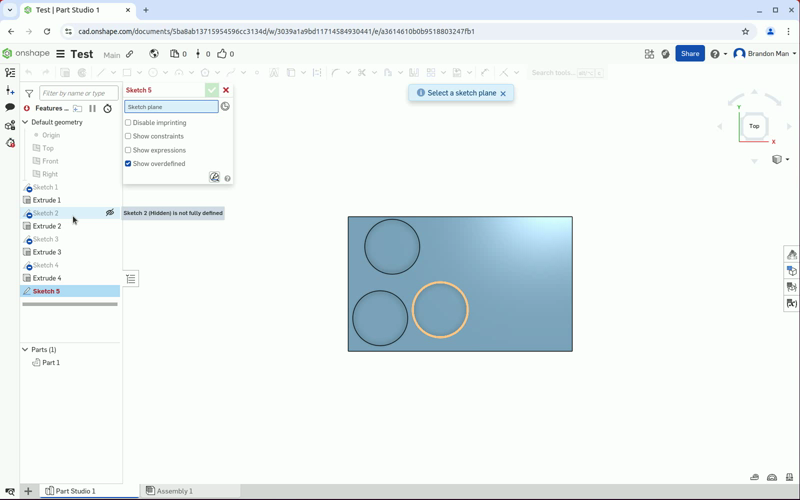
mouse_move(73, 150)
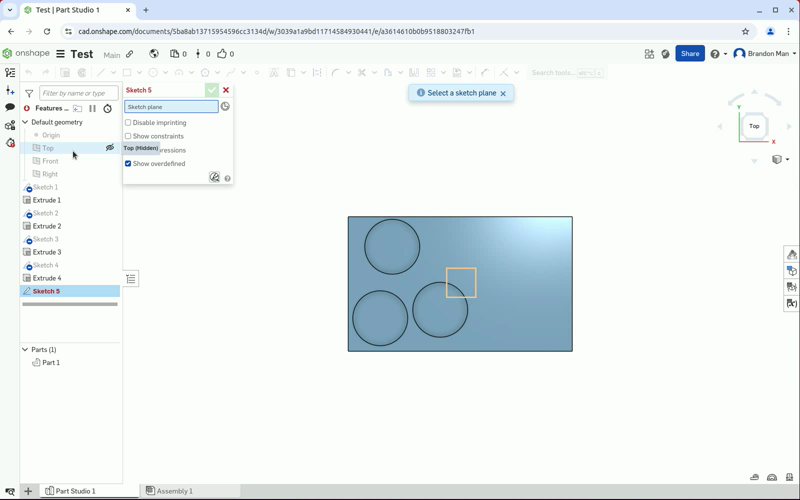
click(73, 150)
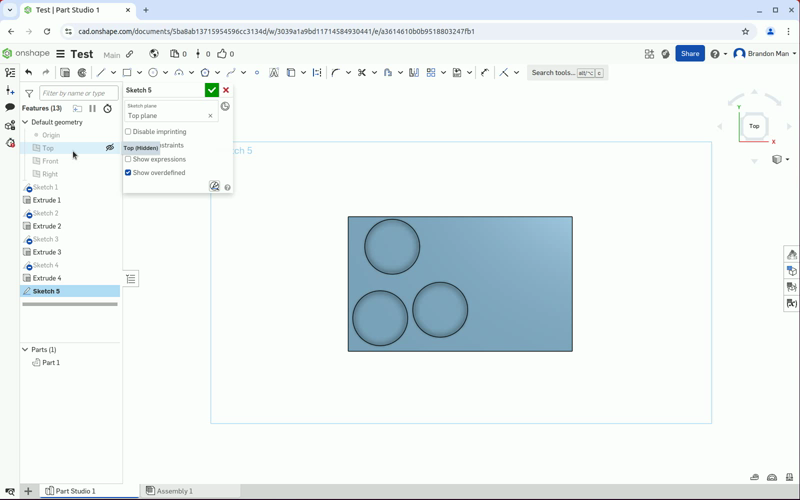
mouse_move(73, 352)
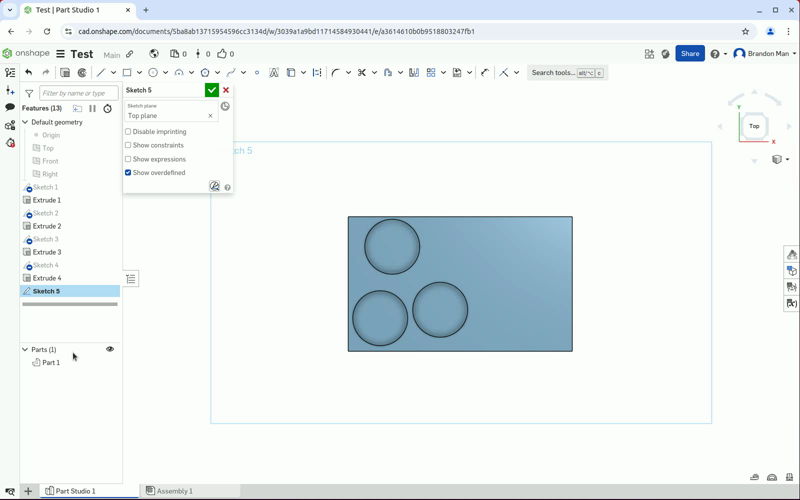
key(y)
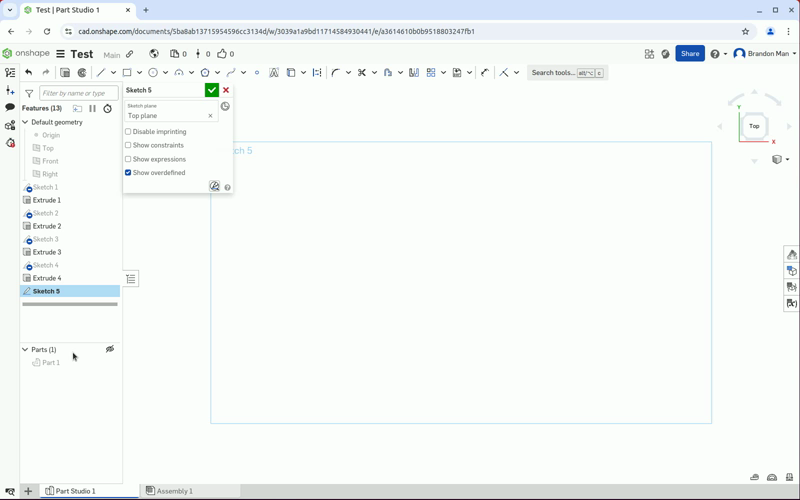
key(c)
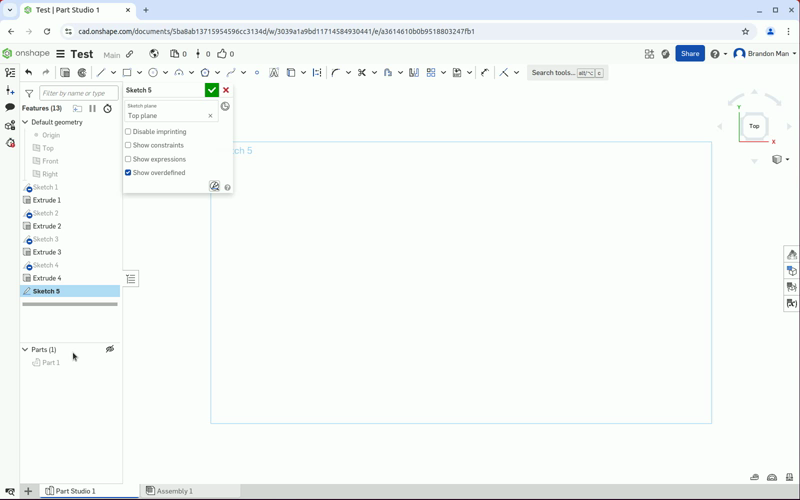
key_down(shift)
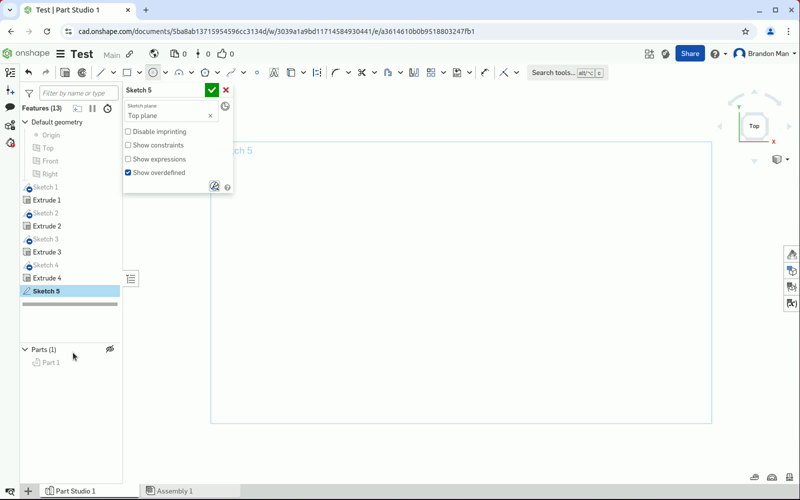
mouse_move(507, 319)
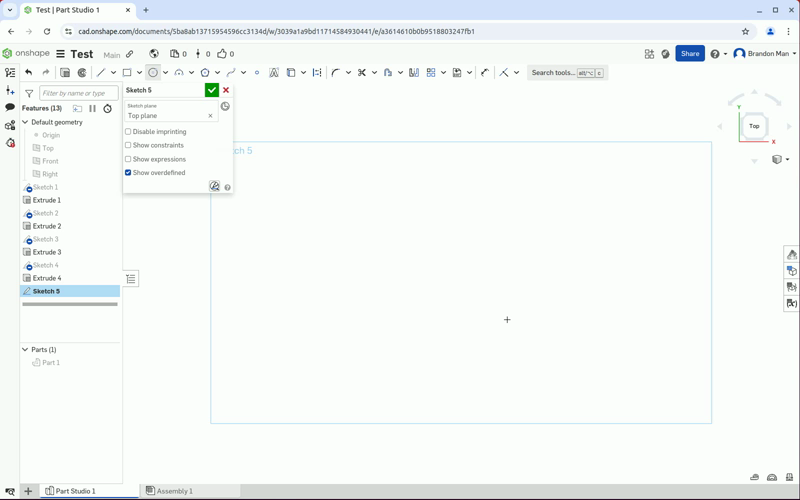
click(507, 319)
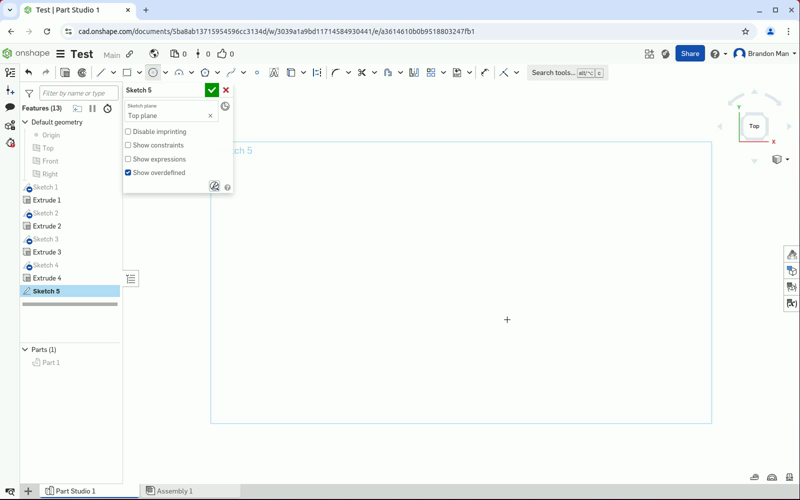
key_up(shift)
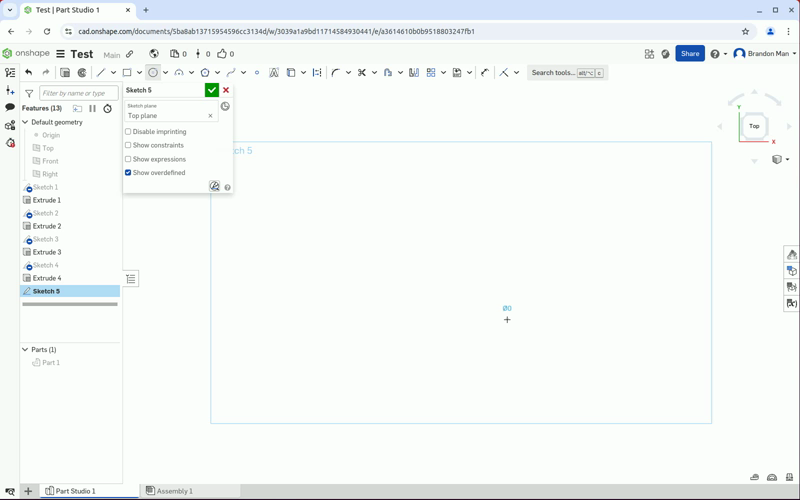
mouse_move(534, 319)
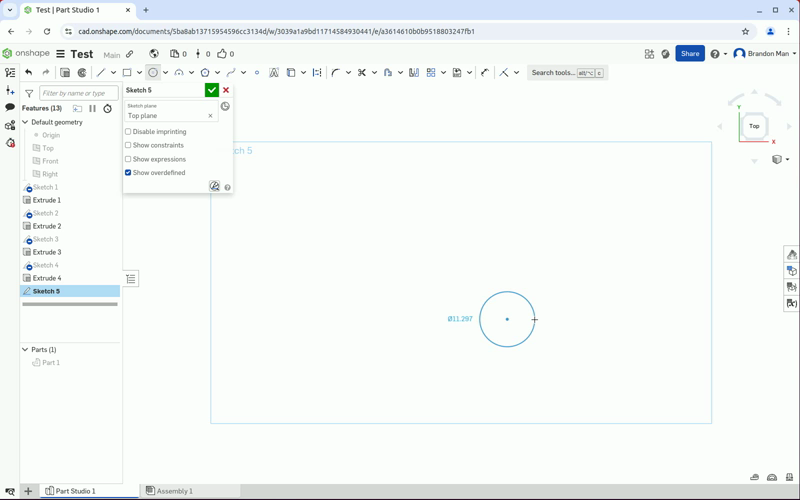
click(534, 319)
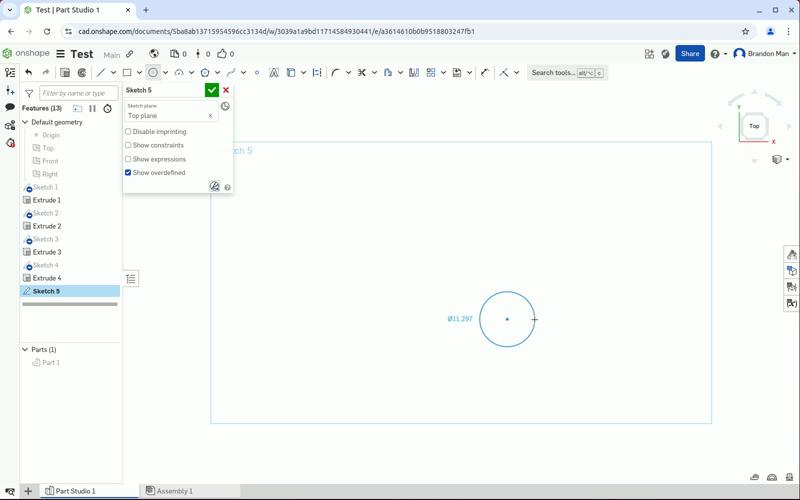
key(esc)
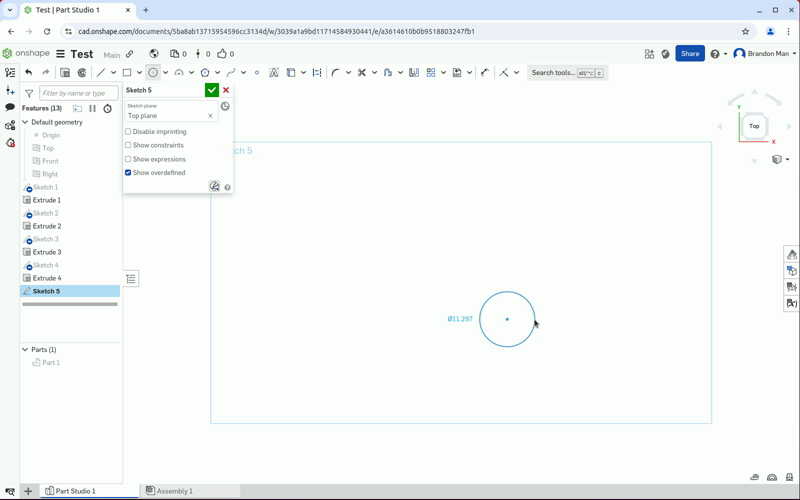
mouse_move(521, 329)
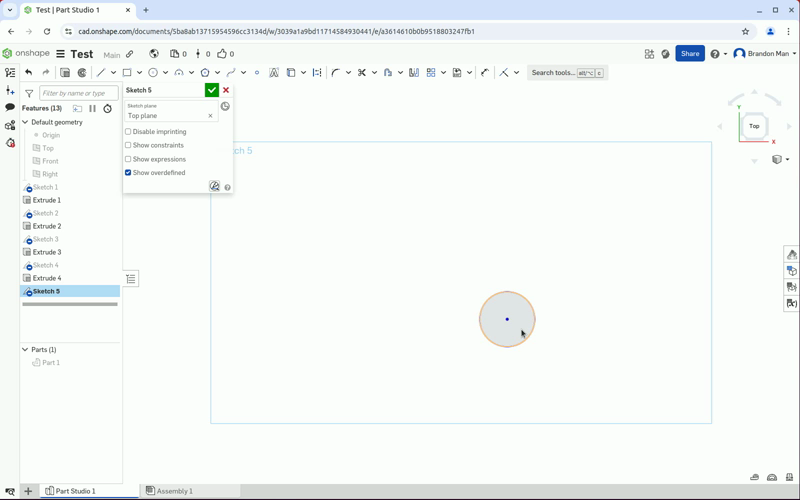
click(521, 329)
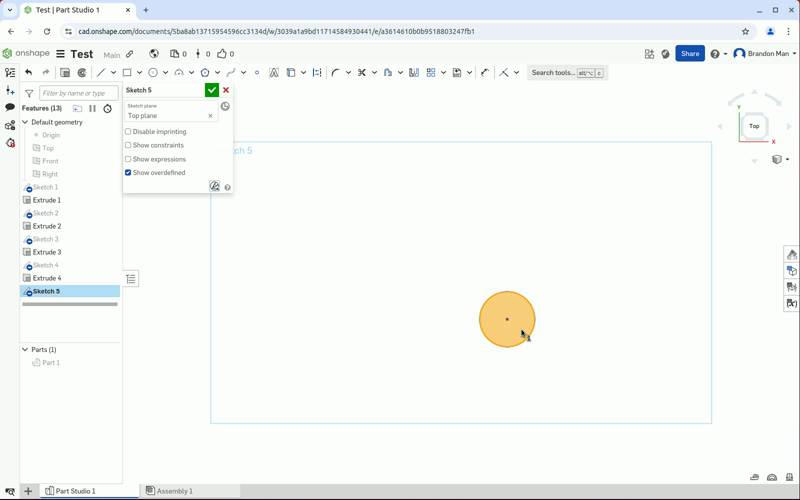
mouse_move(73, 352)
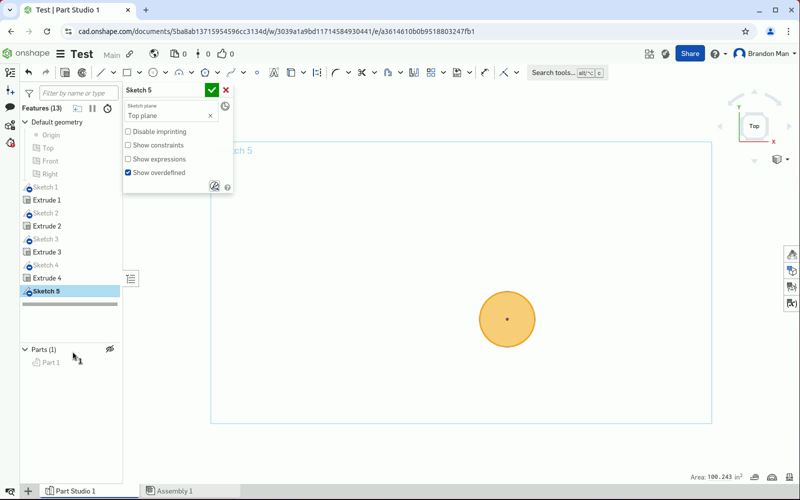
key(shift+y)
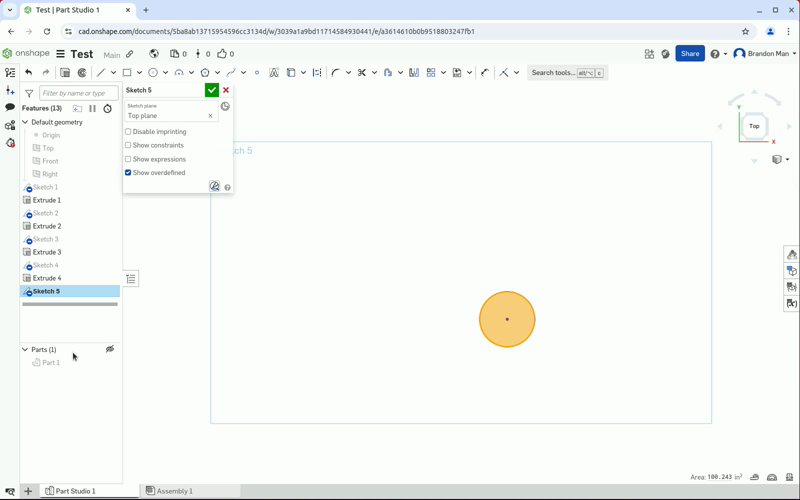
key(shift+e)
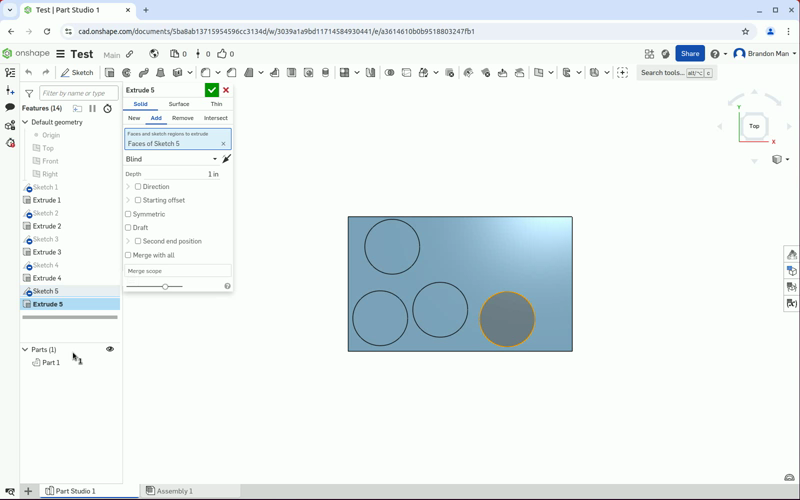
mouse_move(143, 106)
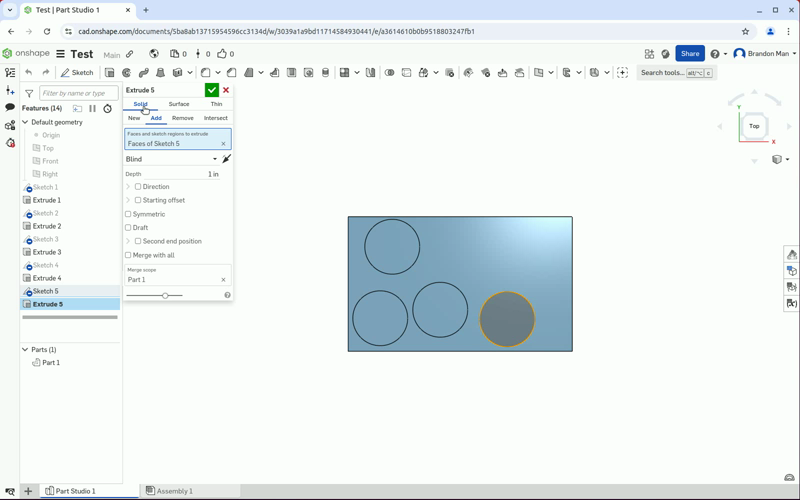
click(143, 106)
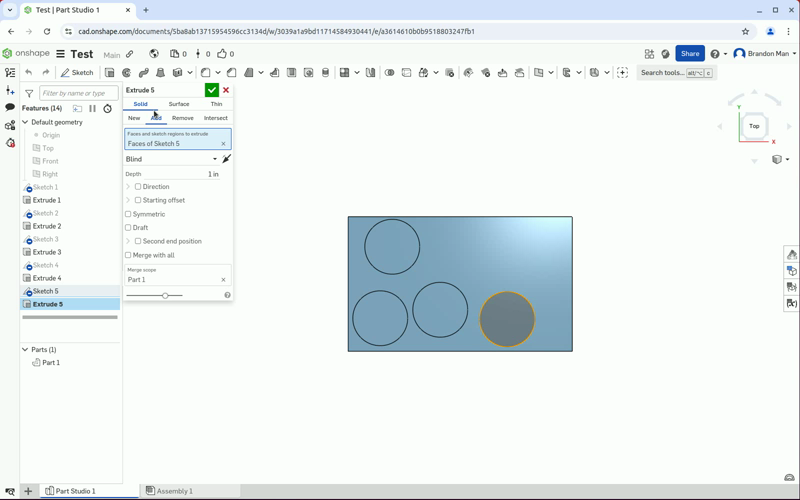
mouse_move(186, 120)
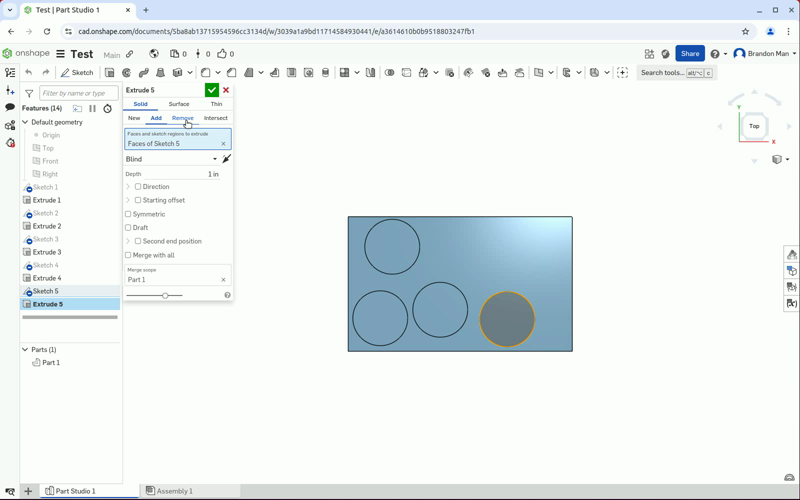
click(186, 120)
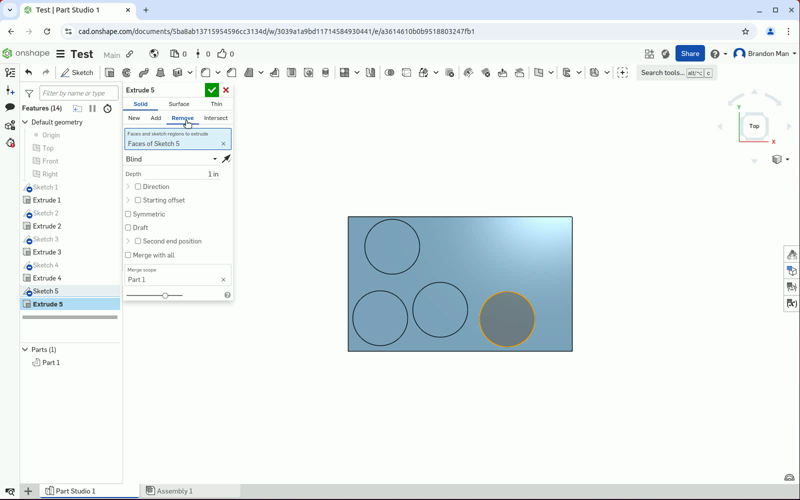
key(tab, 4)
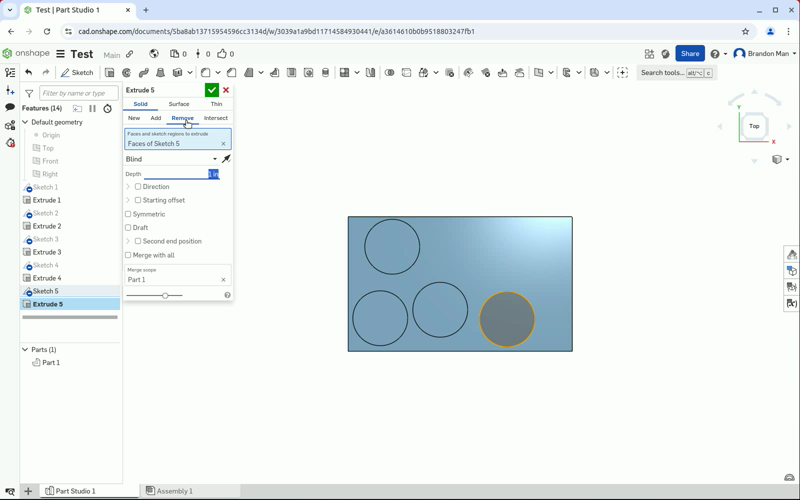
text(1.444)
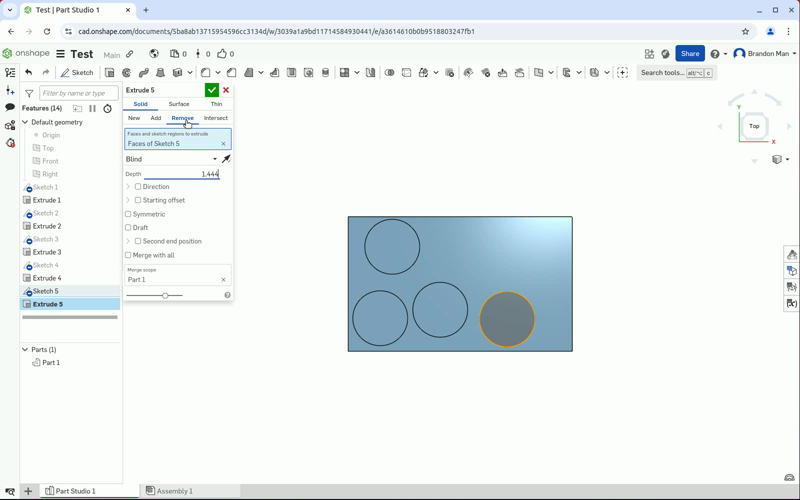
key(tab, 6)
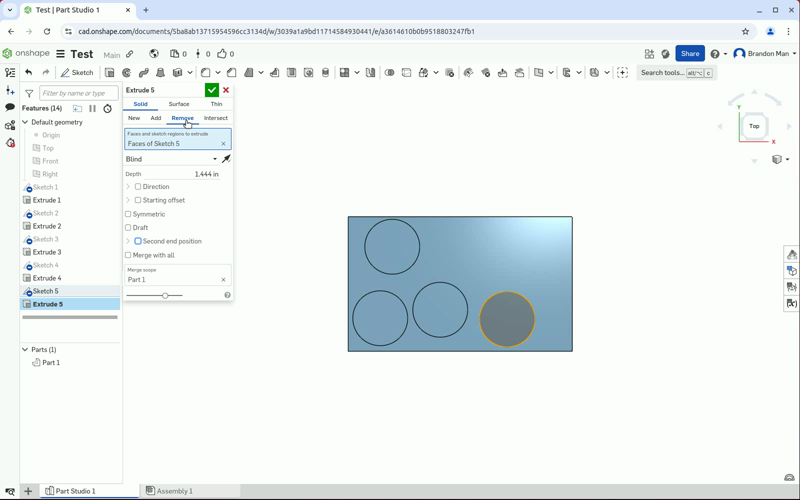
key(space)
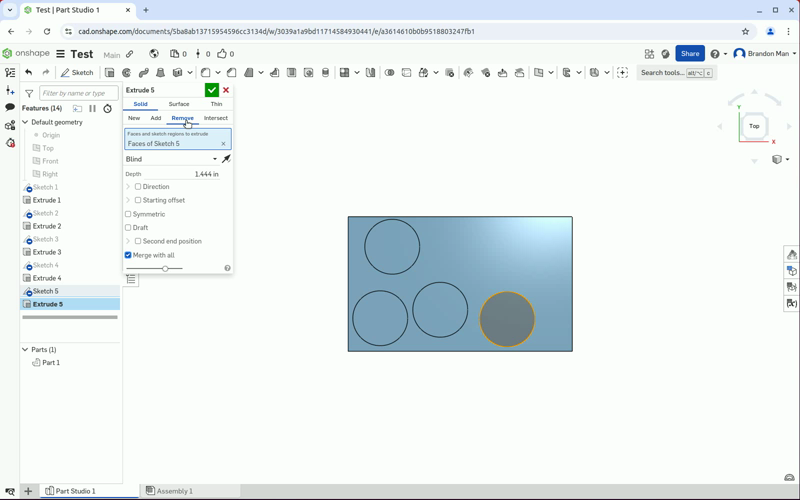
key(enter)
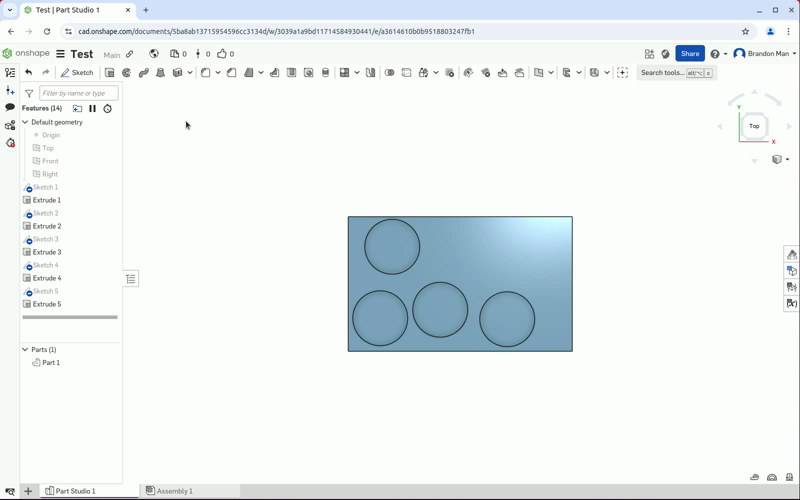
key(shift+h)
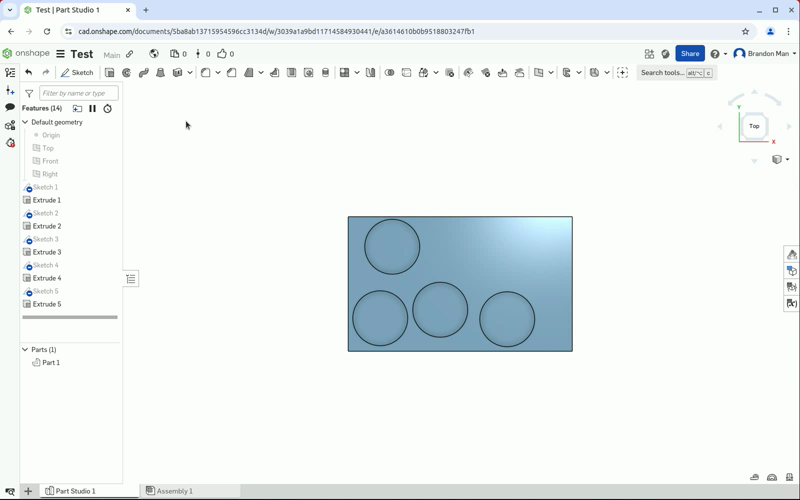
key(shift+h)
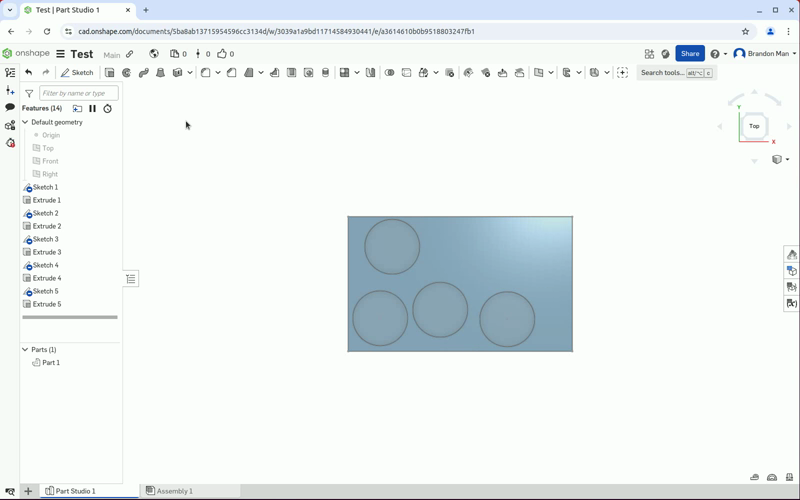
key(shift+7)
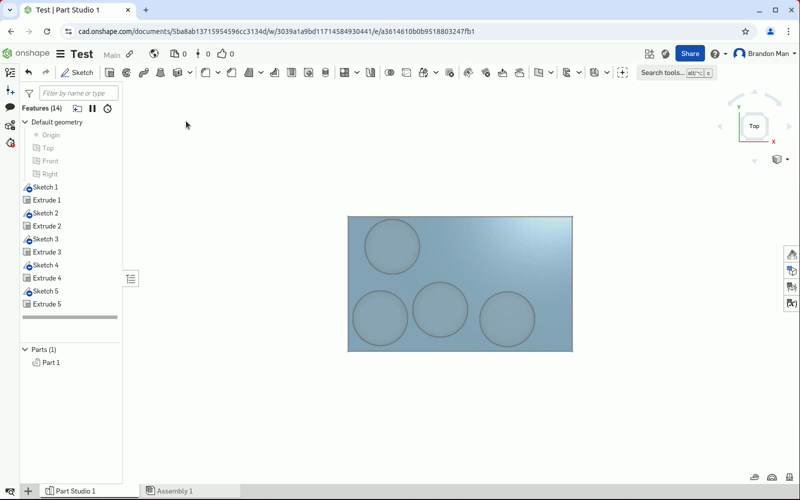
key(up, 3)
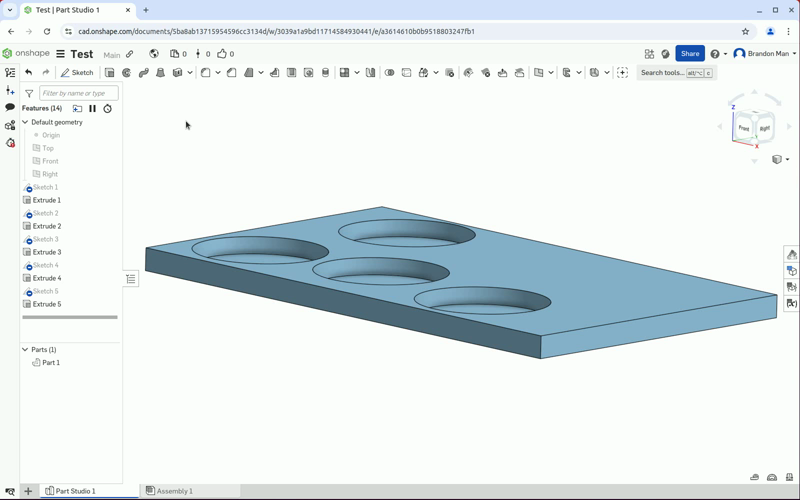
key(left, 3)
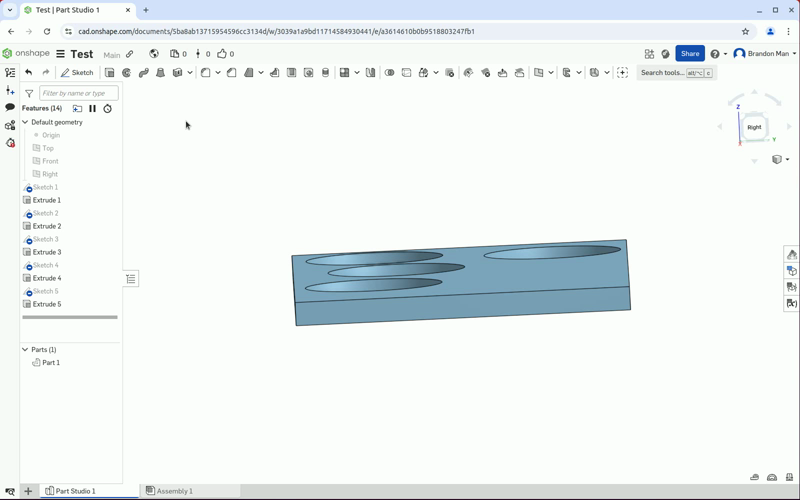
key(right, 3)
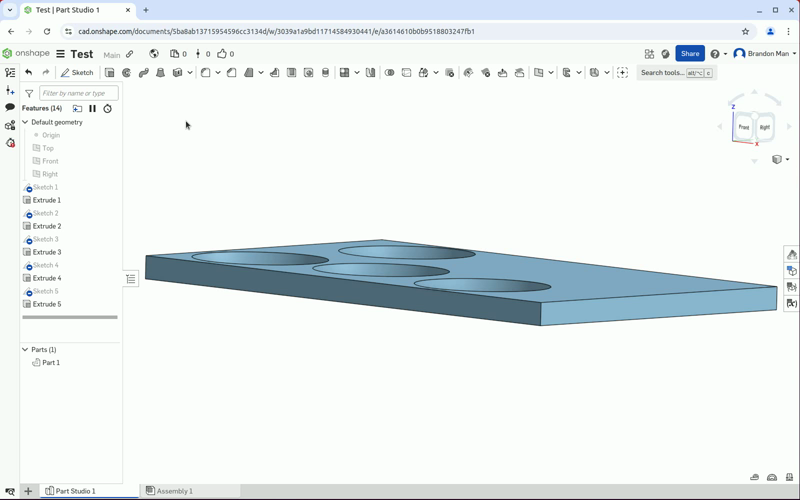
key(down, 3)
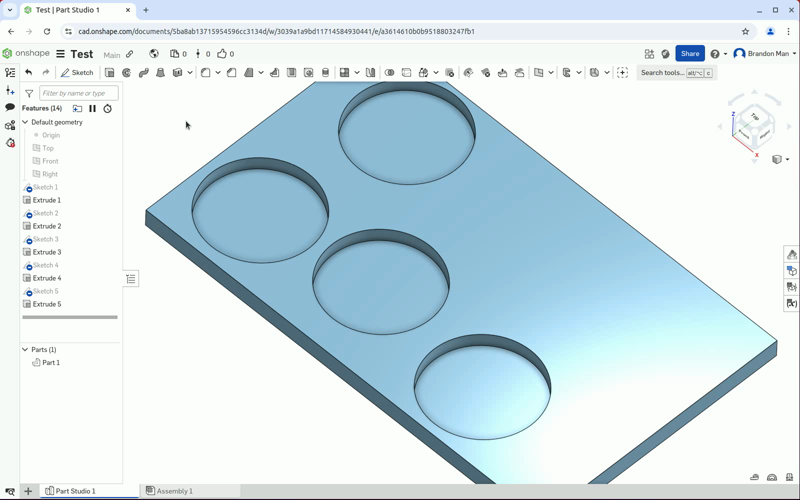
mouse_move(73, 189)
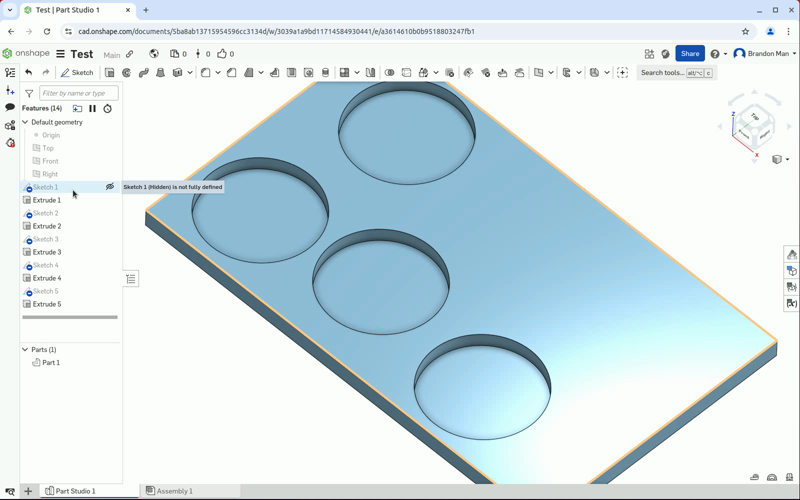
click(73, 189)